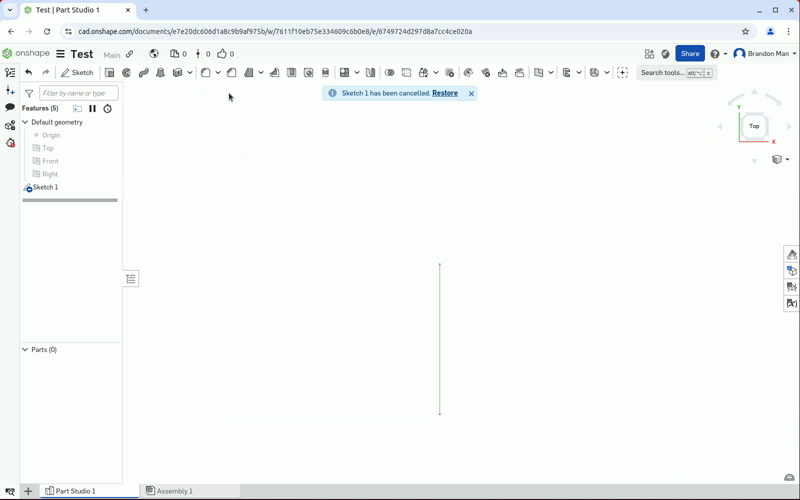
key(shift+h)
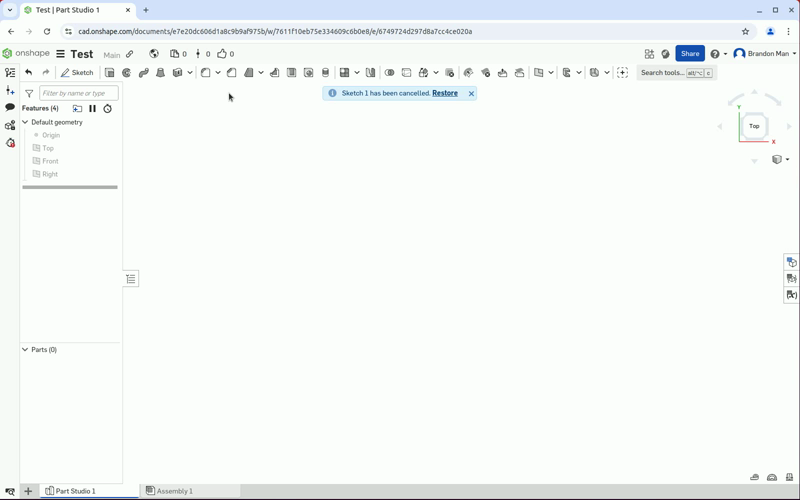
mouse_move(73, 352)
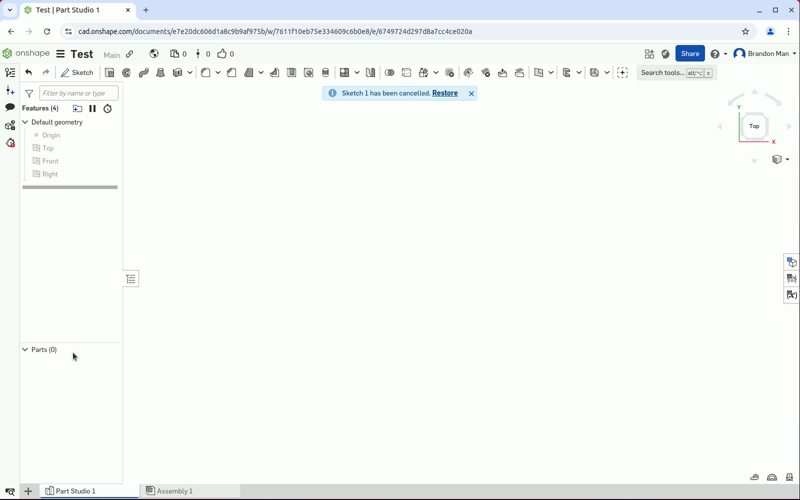
key(y)
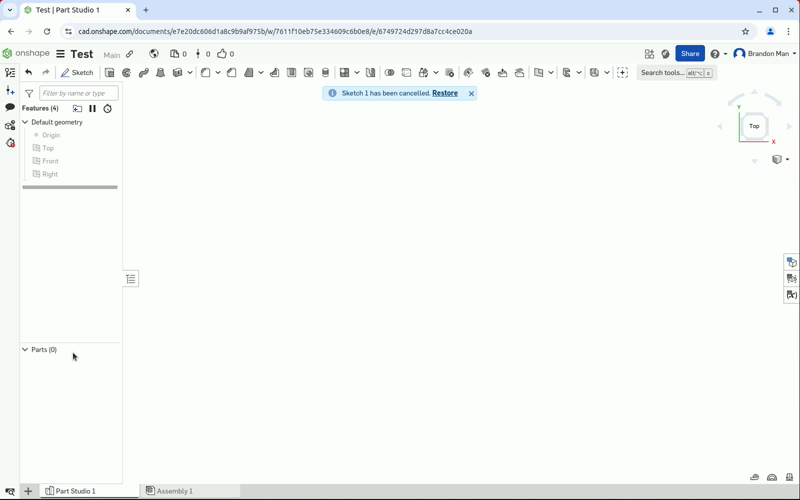
key(shift+p)
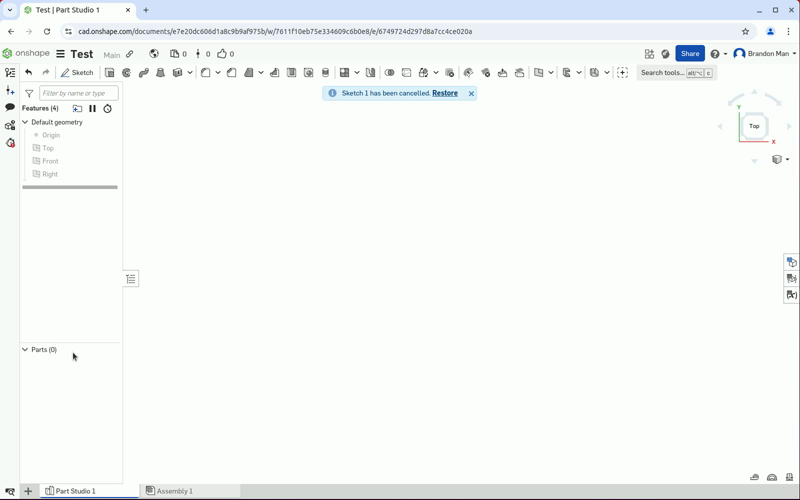
key(space)
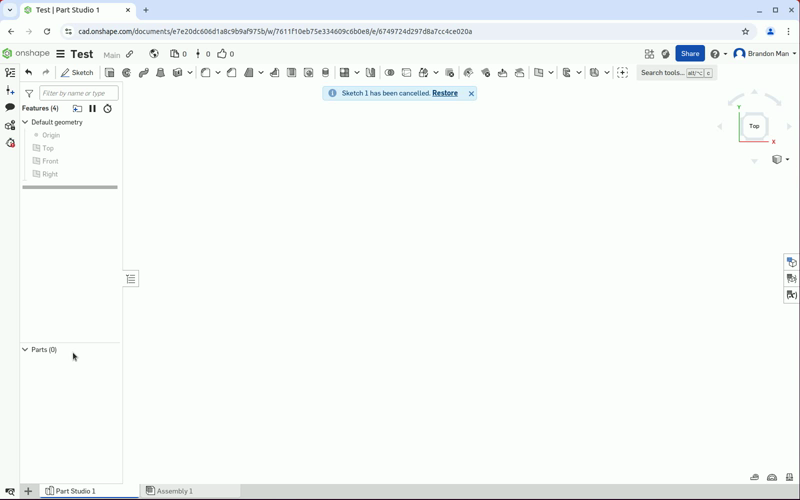
key_down(shift)
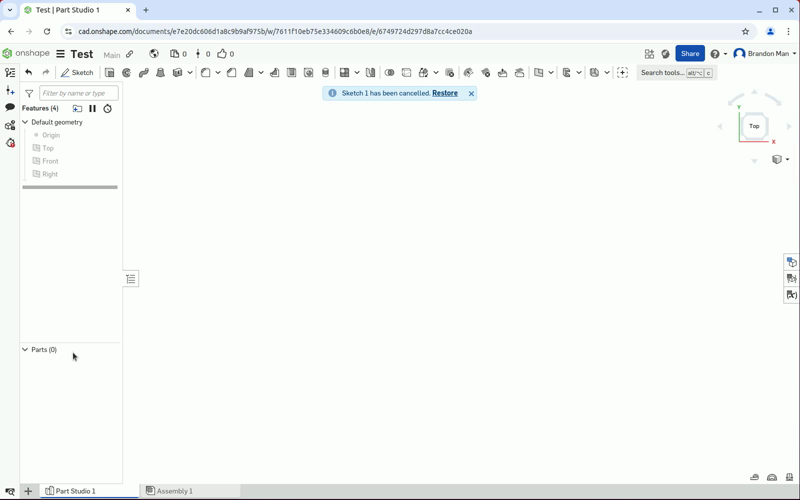
key(up)
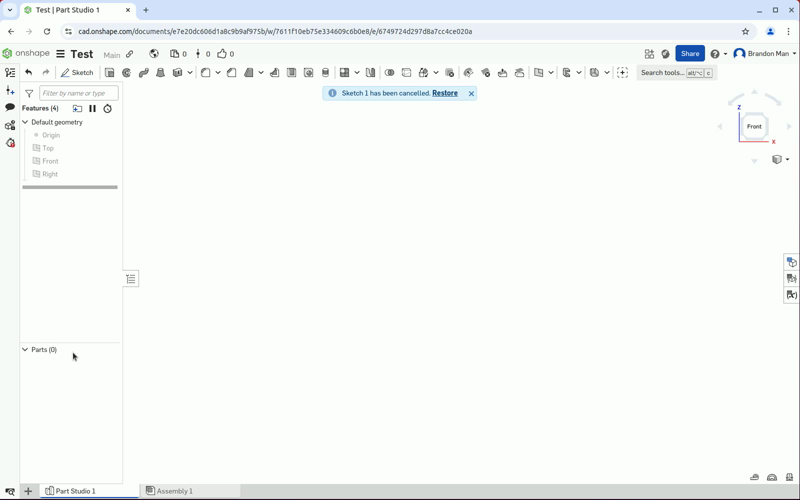
key_up(shift)
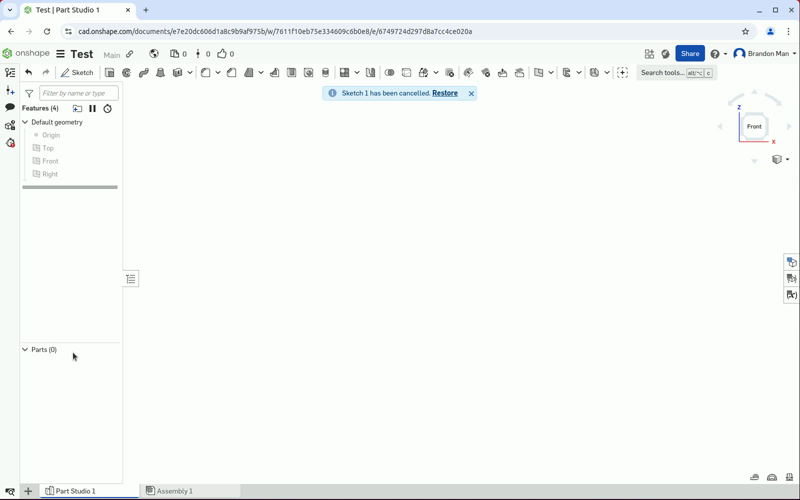
mouse_move(73, 352)
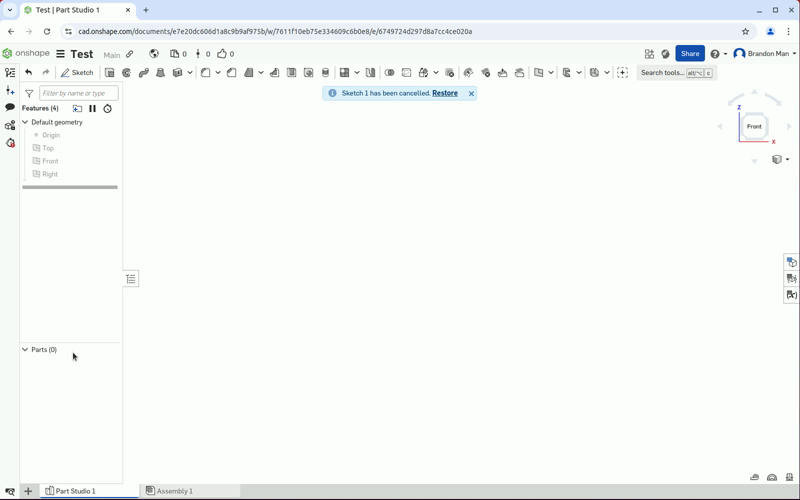
key(shift+y)
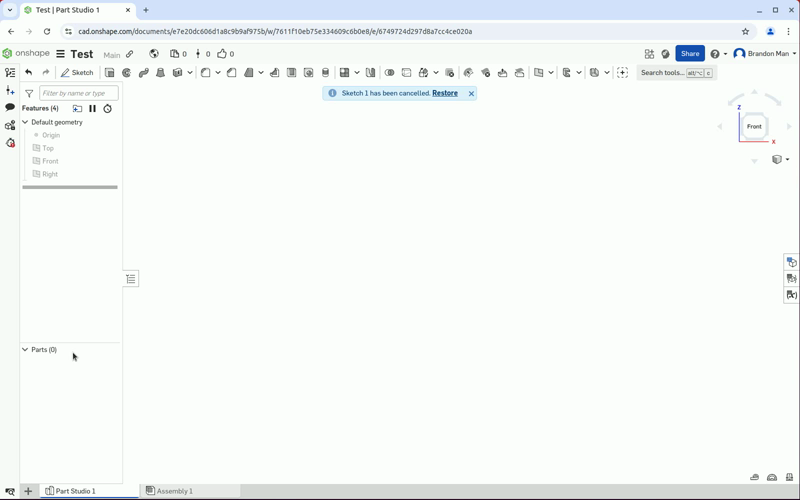
key(shift+s)
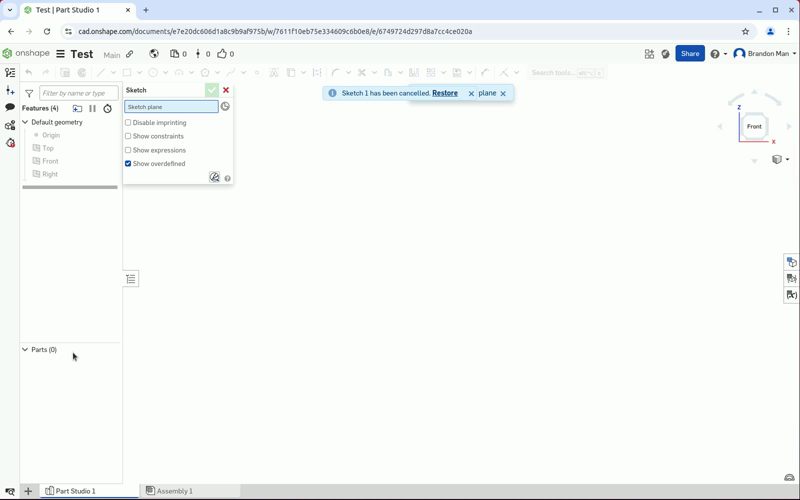
mouse_move(73, 163)
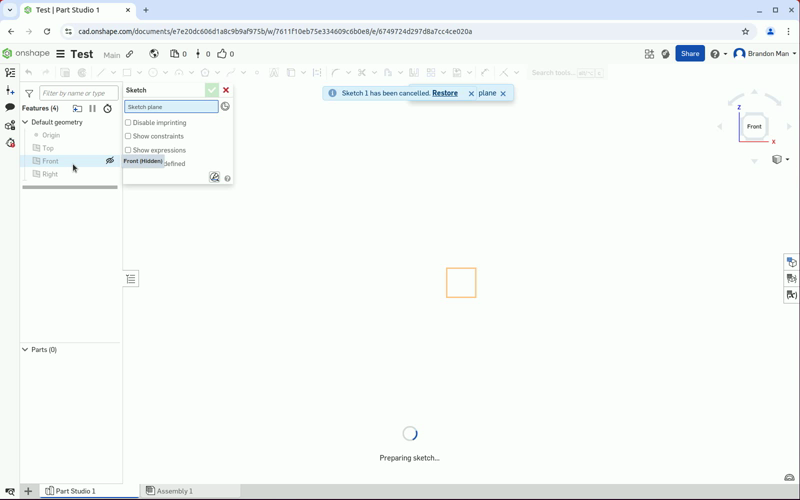
click(73, 163)
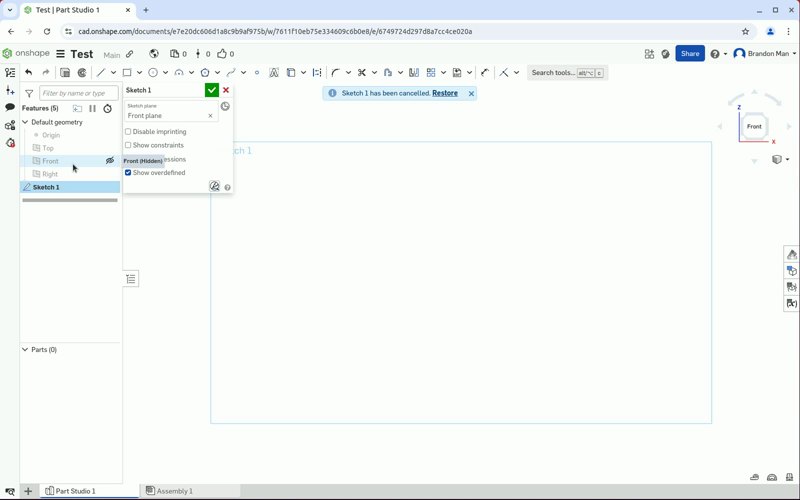
mouse_move(73, 352)
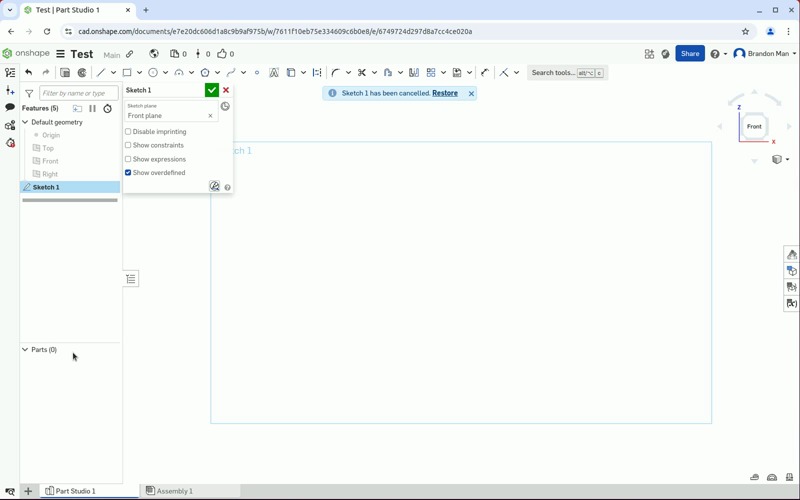
key(y)
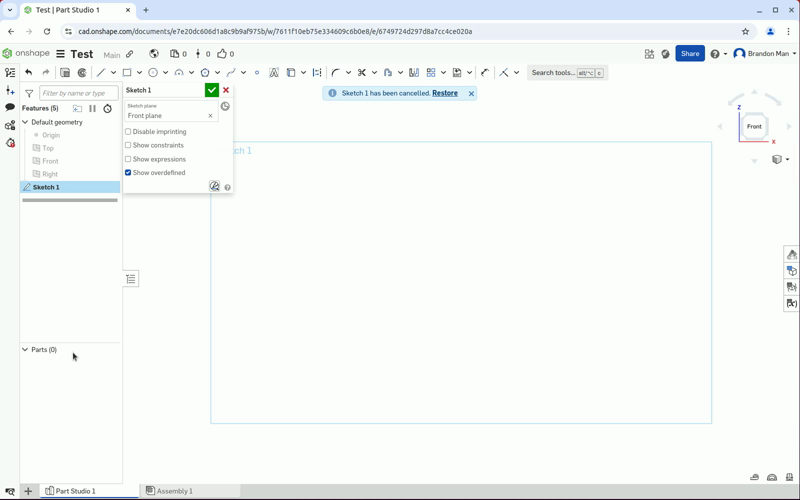
key(c)
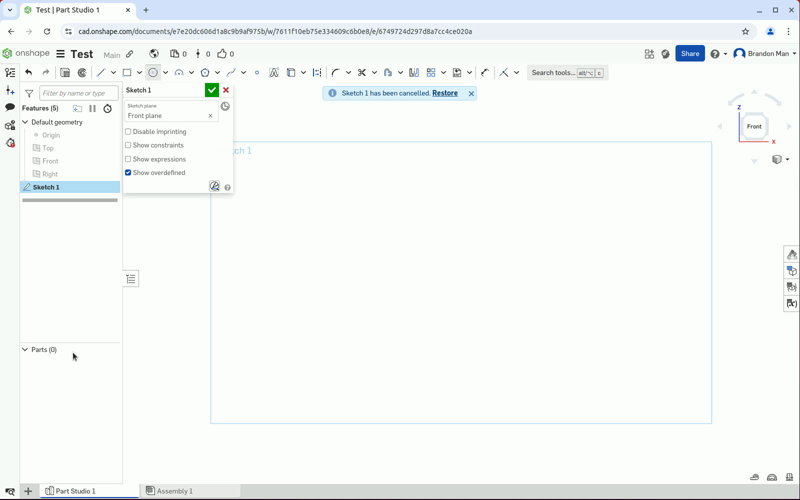
key_down(shift)
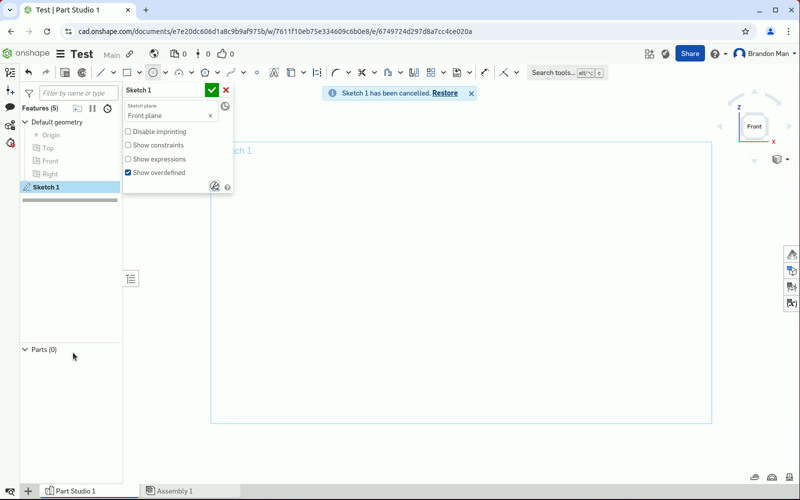
mouse_move(461, 282)
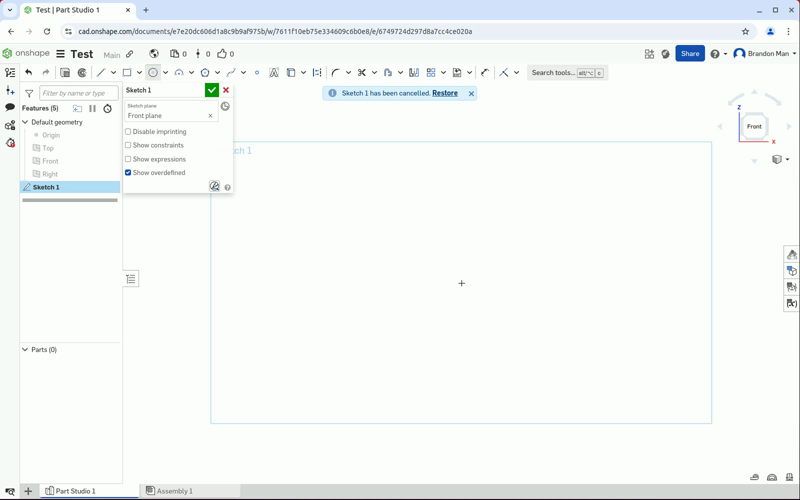
click(461, 282)
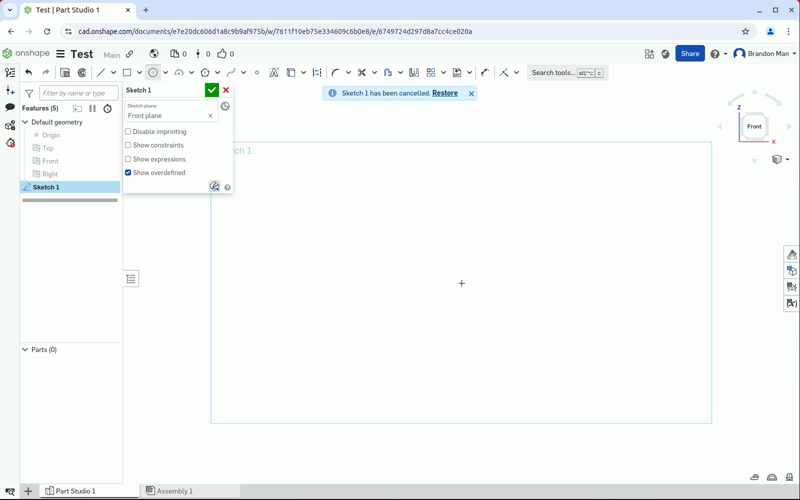
key_up(shift)
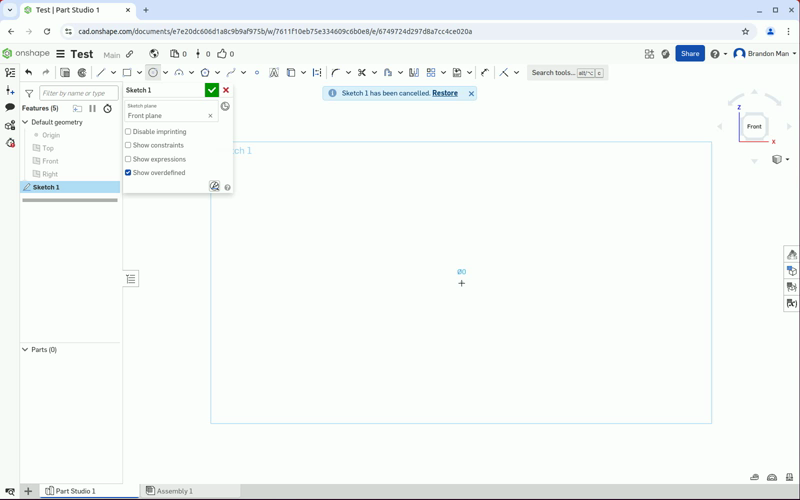
mouse_move(520, 282)
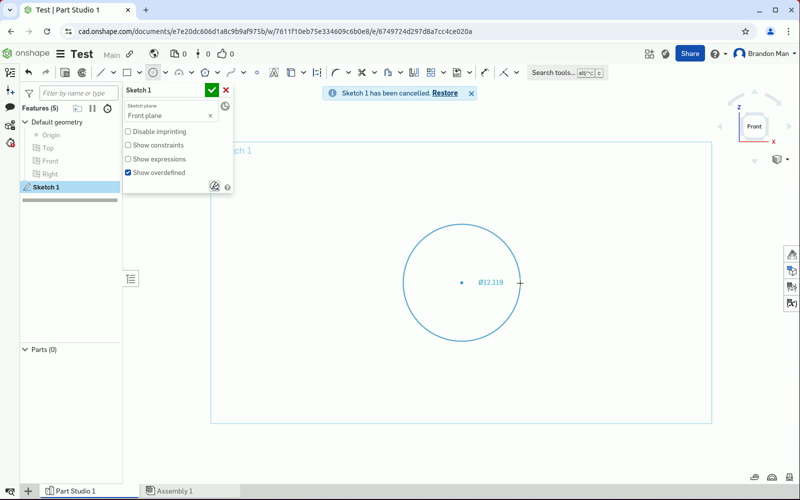
click(520, 282)
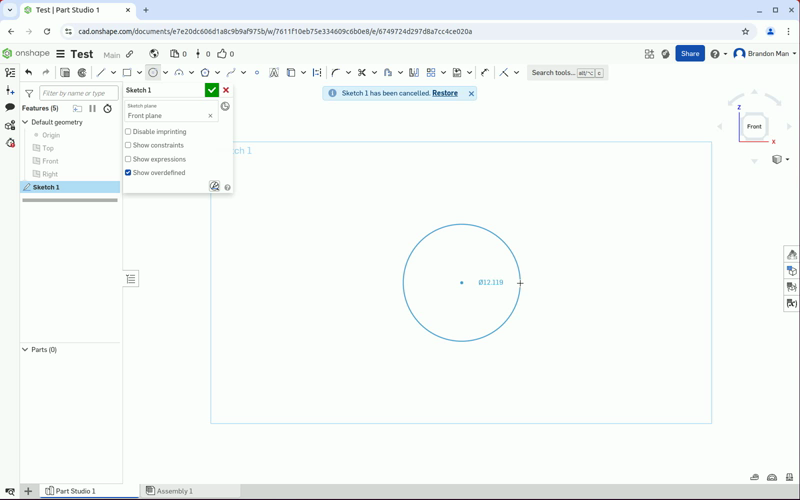
key(esc)
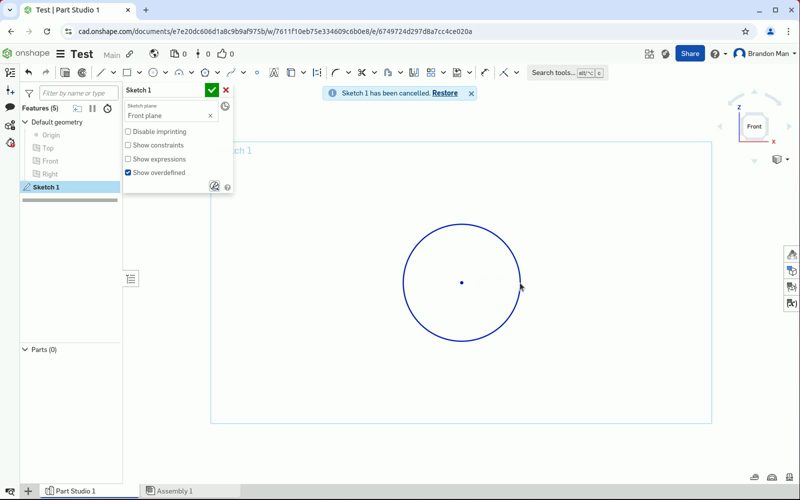
key(c)
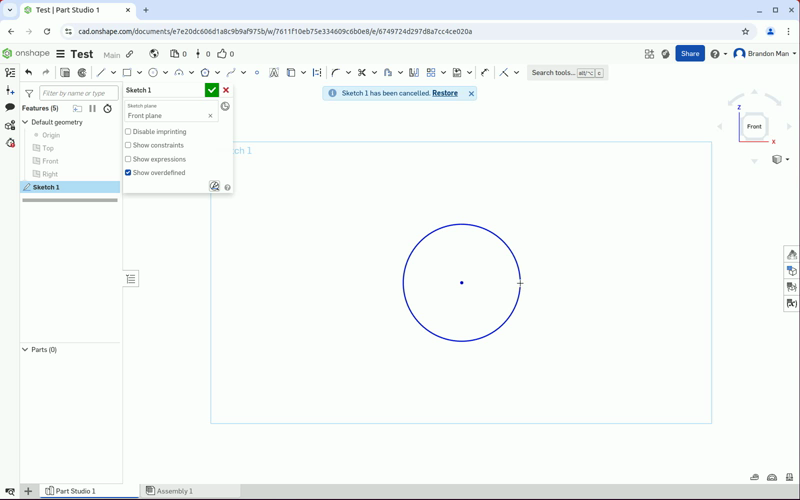
key_down(shift)
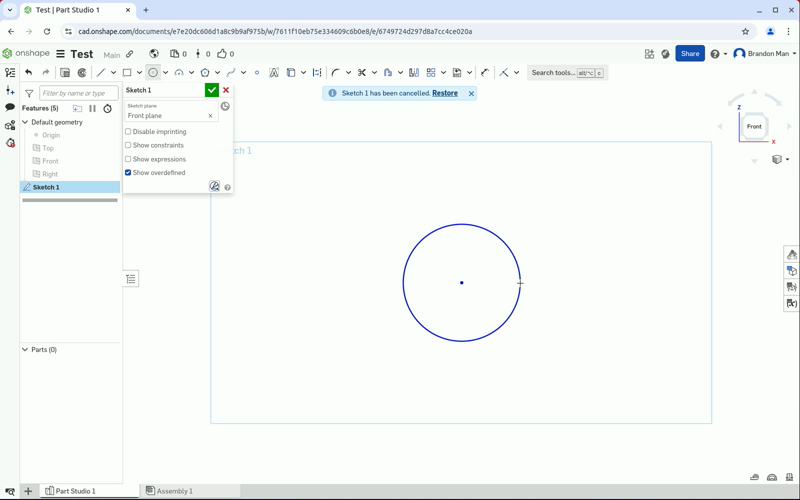
mouse_move(461, 282)
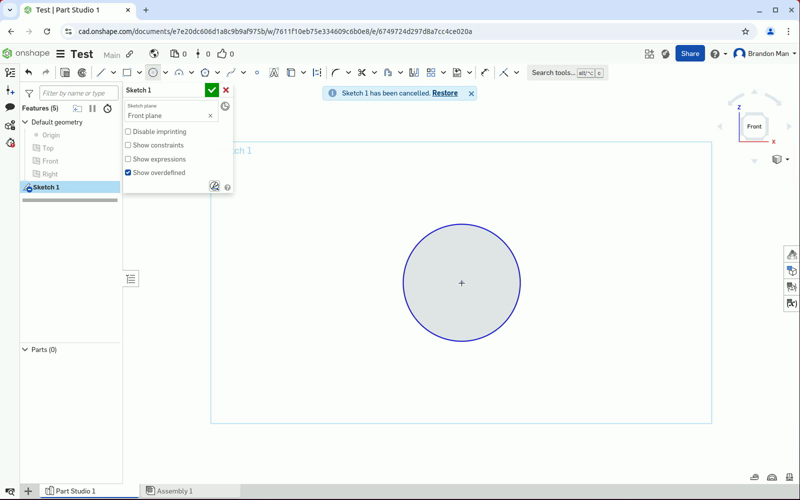
click(461, 282)
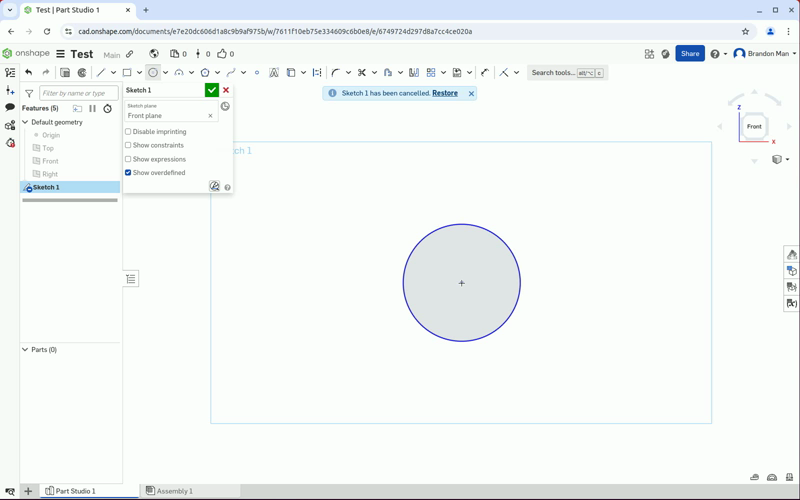
key_up(shift)
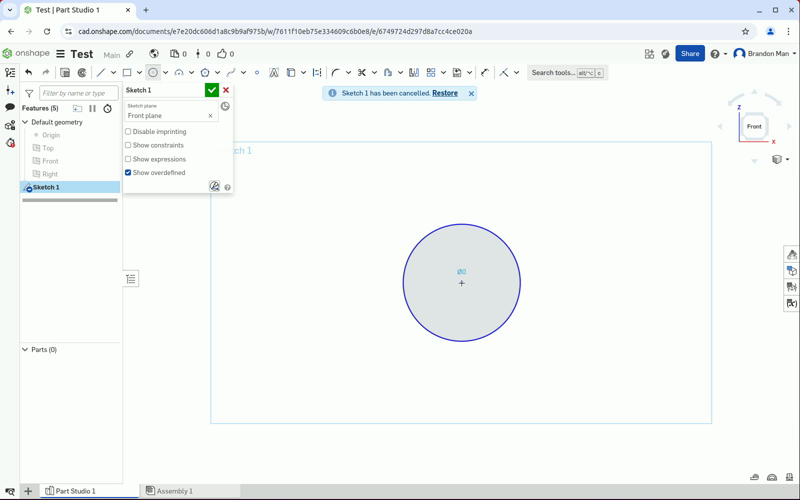
mouse_move(491, 282)
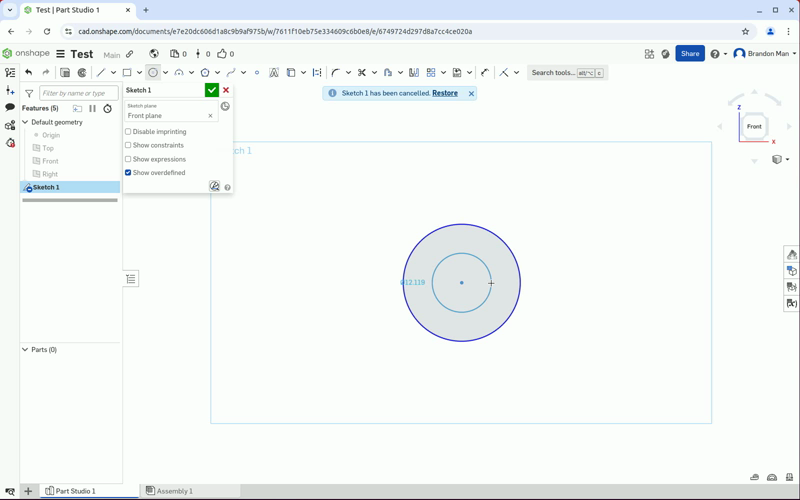
click(491, 282)
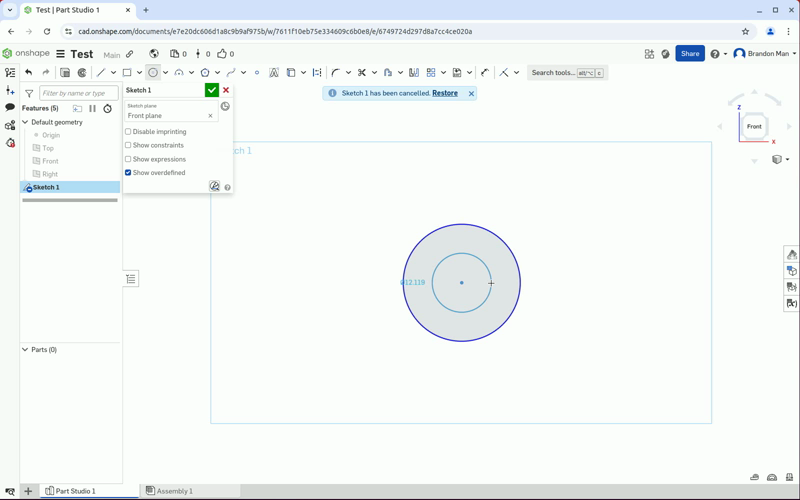
key(esc)
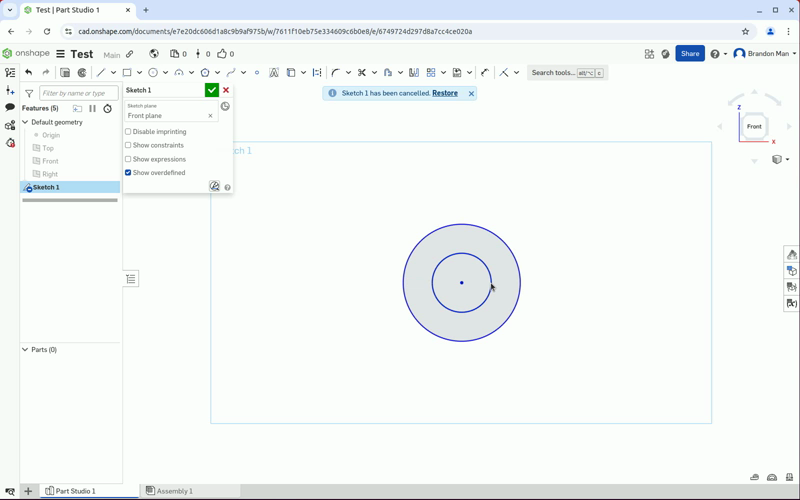
mouse_move(446, 235)
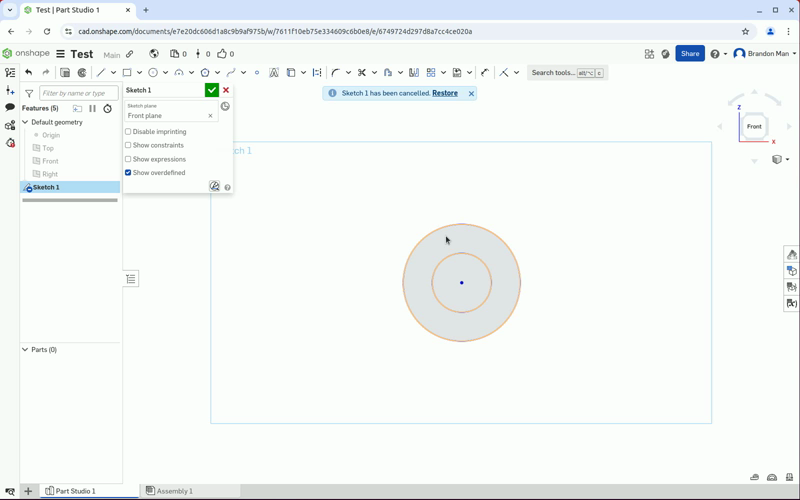
click(446, 235)
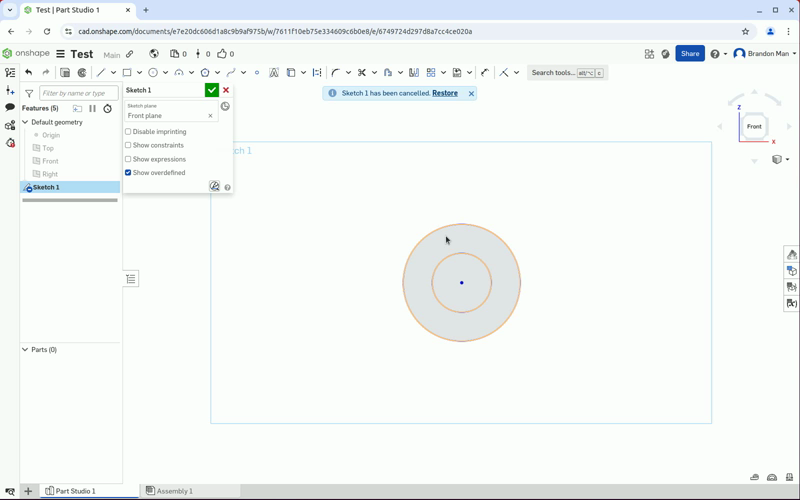
mouse_move(73, 352)
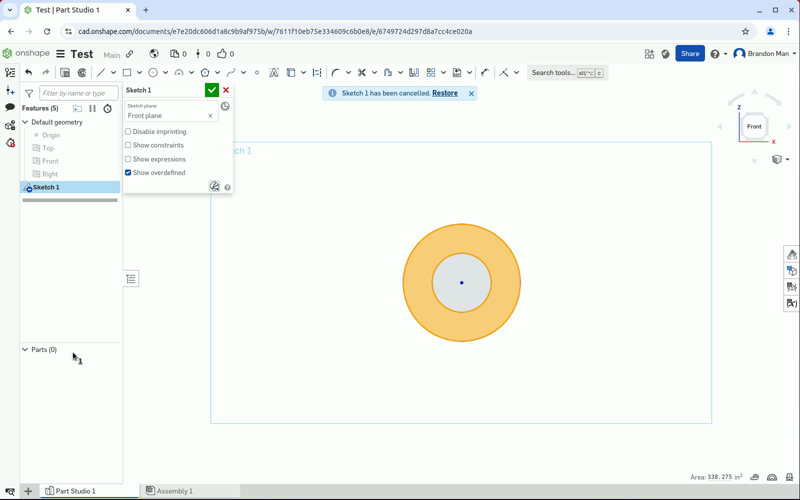
key(shift+y)
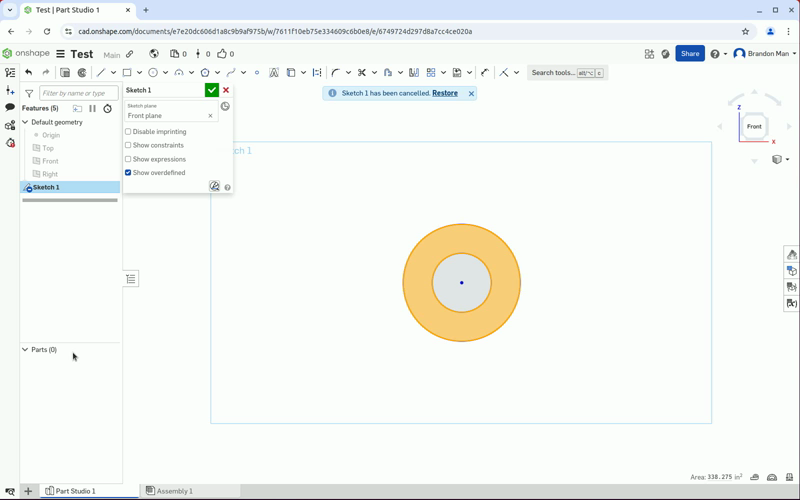
key(shift+e)
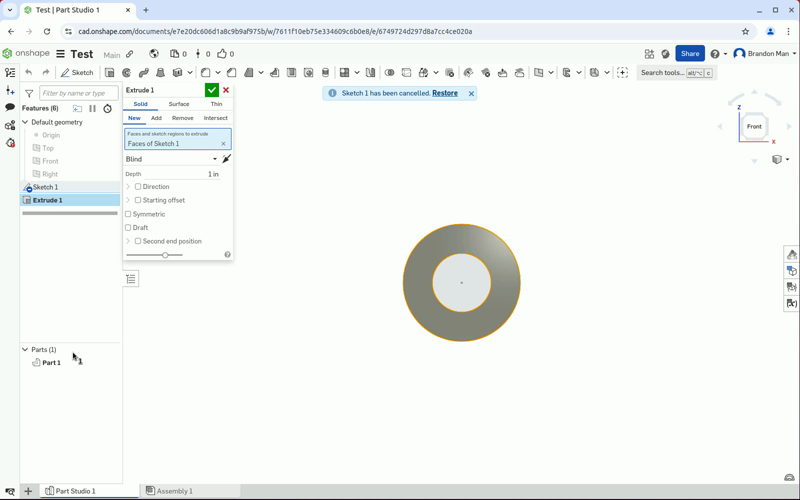
mouse_move(143, 106)
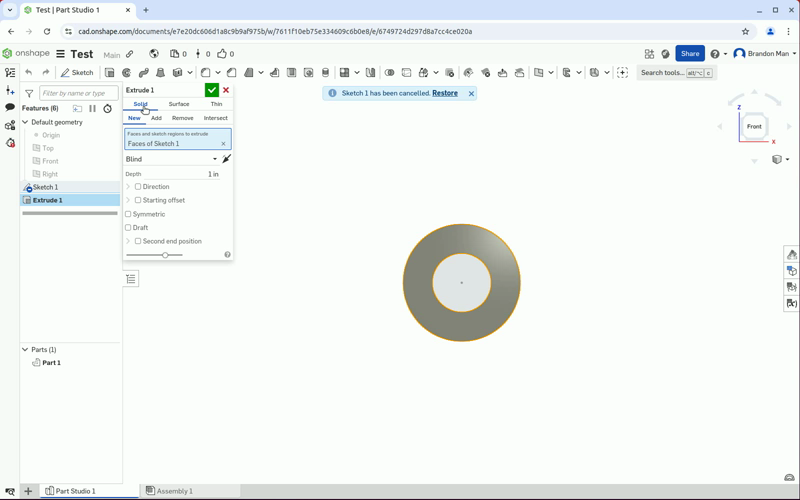
click(143, 106)
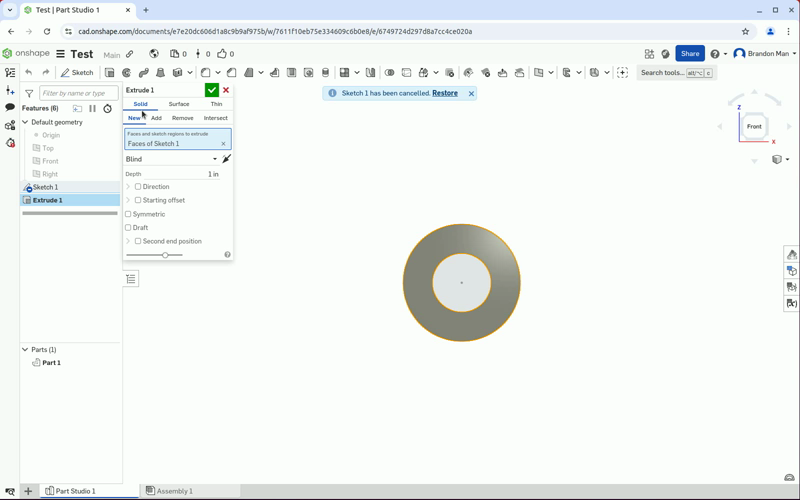
mouse_move(137, 120)
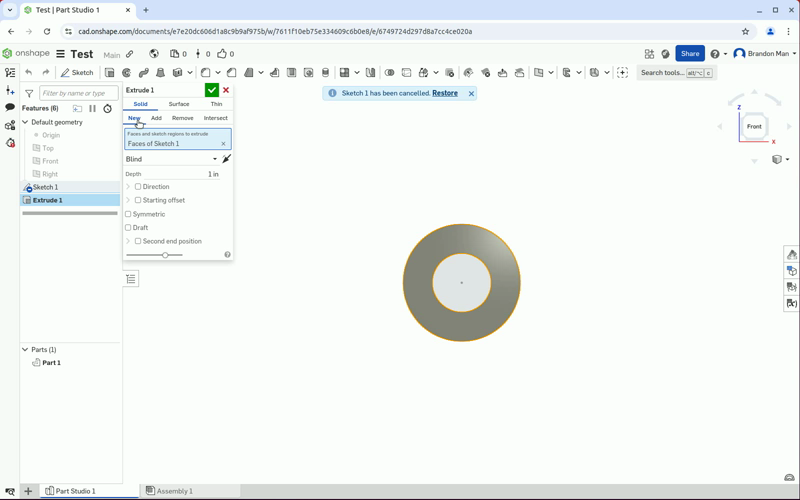
click(137, 120)
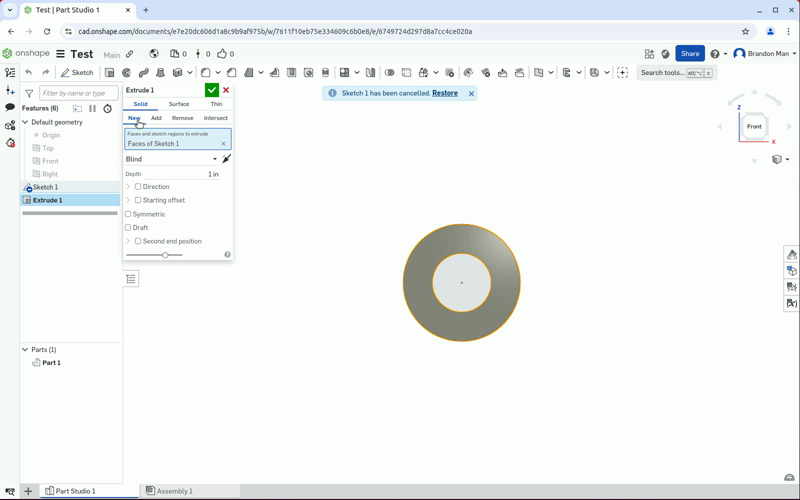
key(tab, 4)
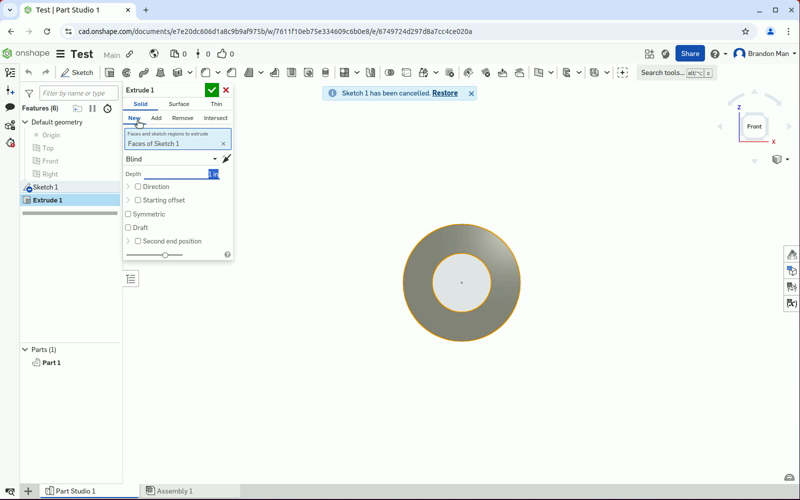
text(23.108)
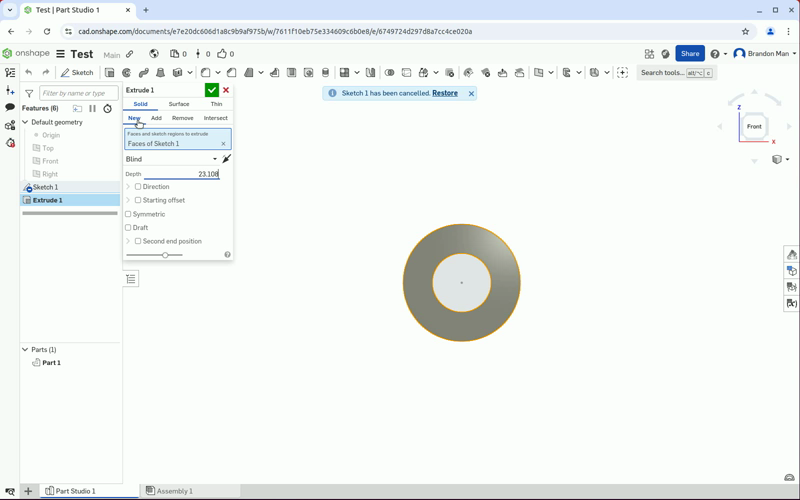
key(enter)
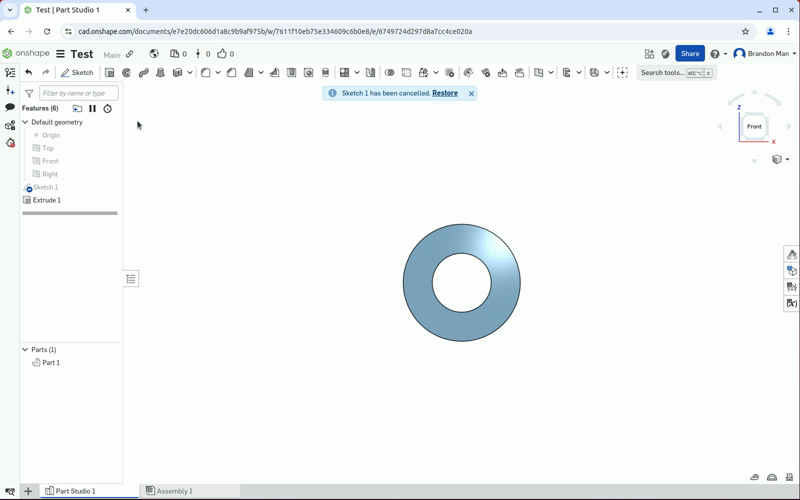
key(shift+h)
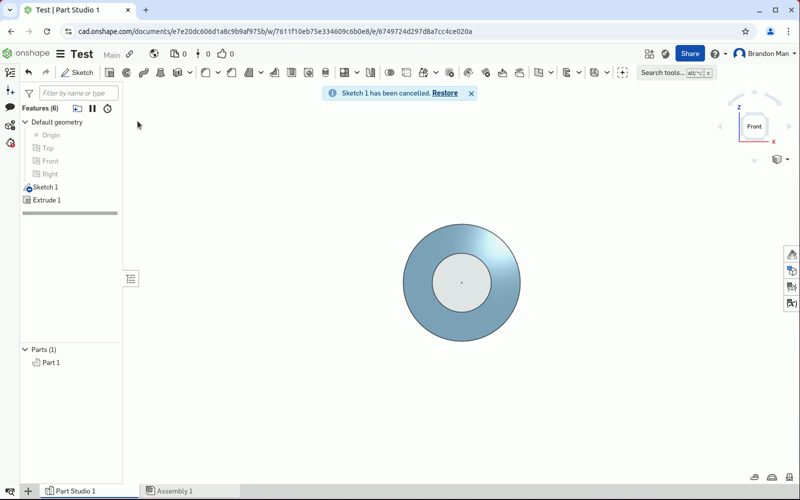
key(shift+h)
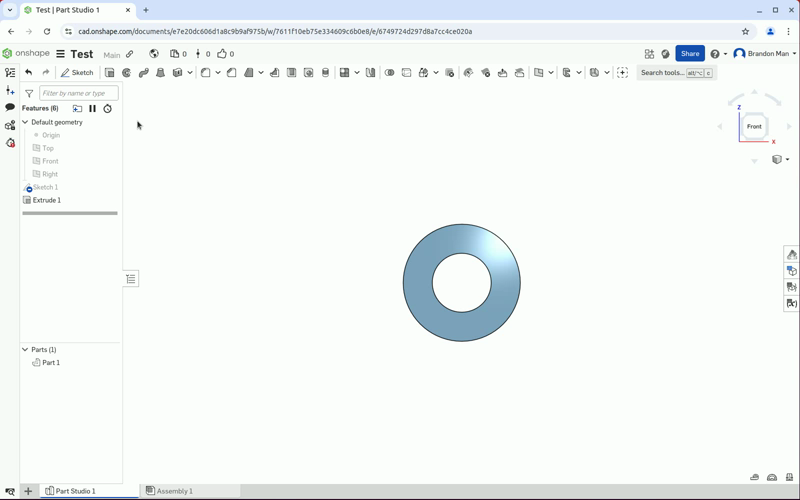
mouse_move(73, 189)
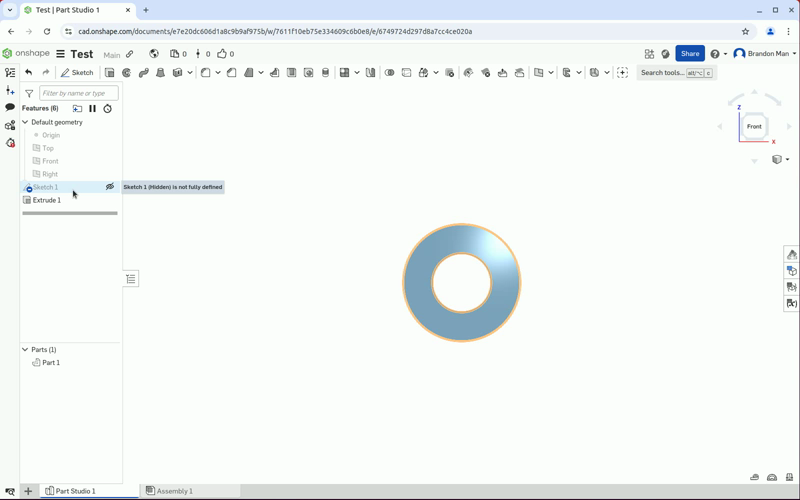
click(73, 189)
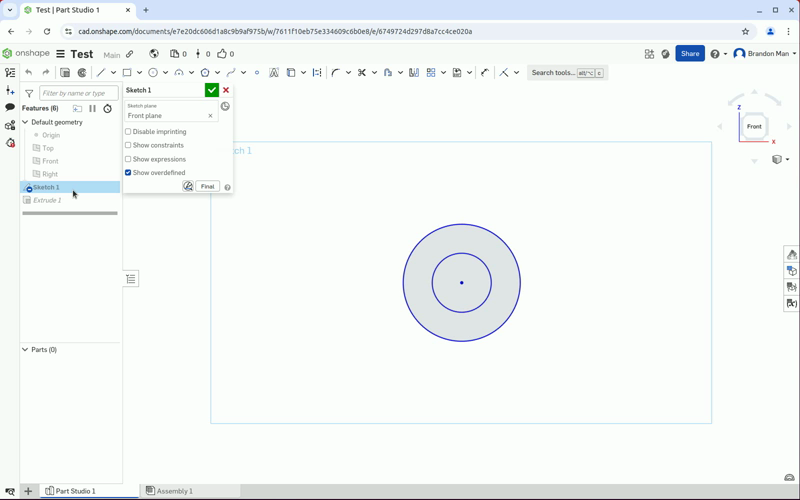
mouse_move(229, 92)
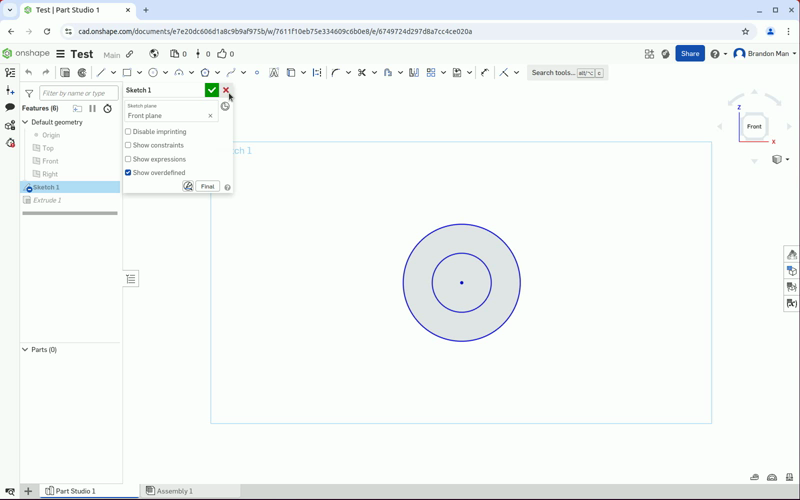
click(229, 92)
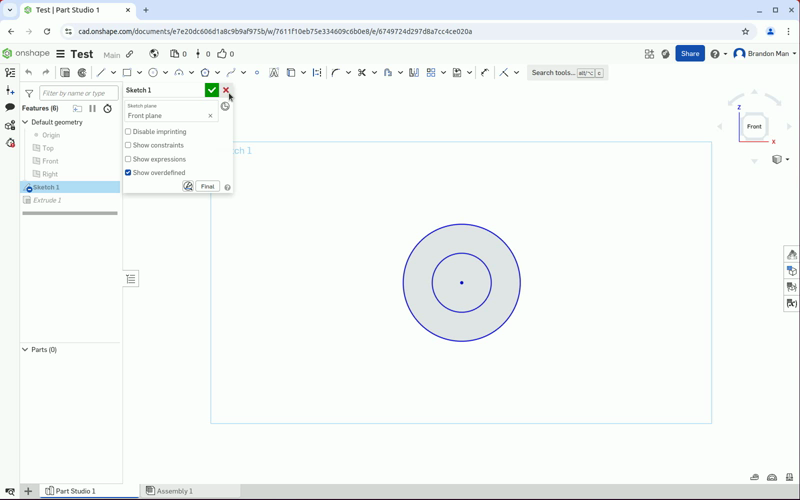
key(shift+s)
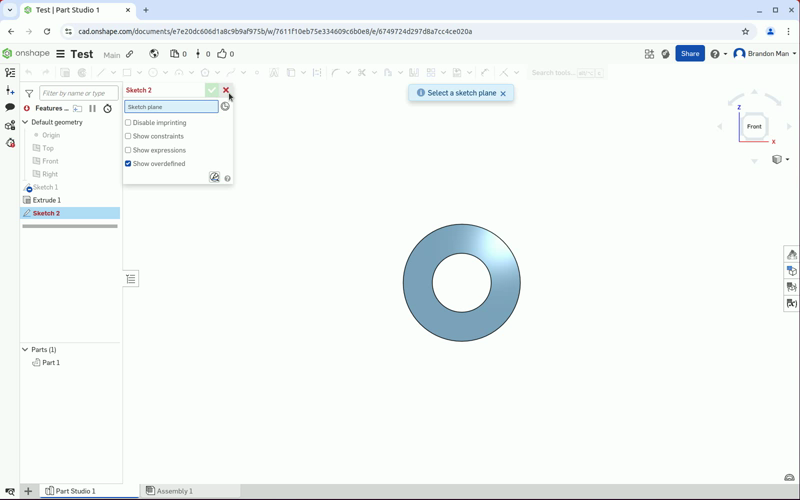
mouse_move(73, 163)
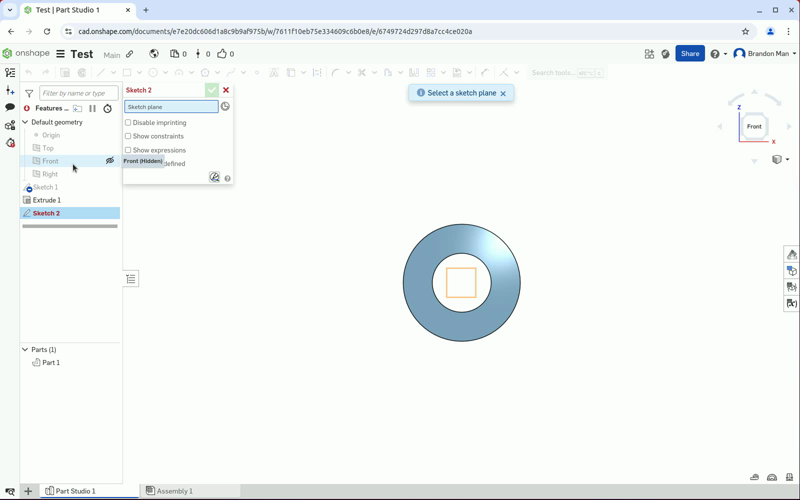
click(73, 163)
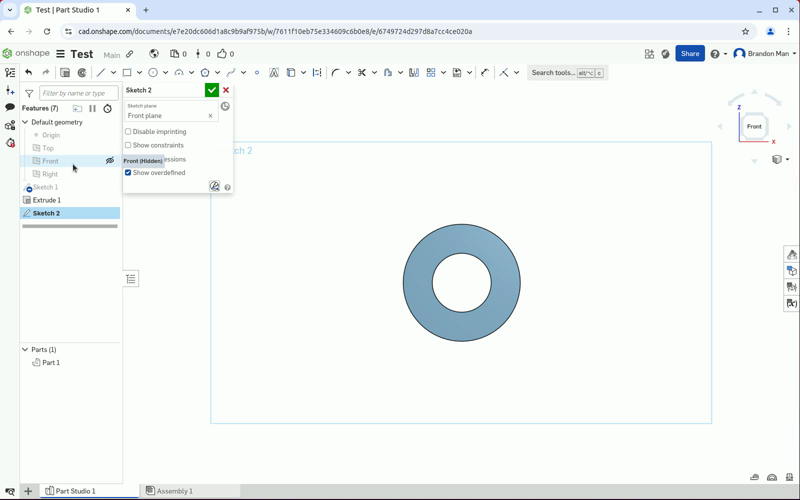
mouse_move(73, 352)
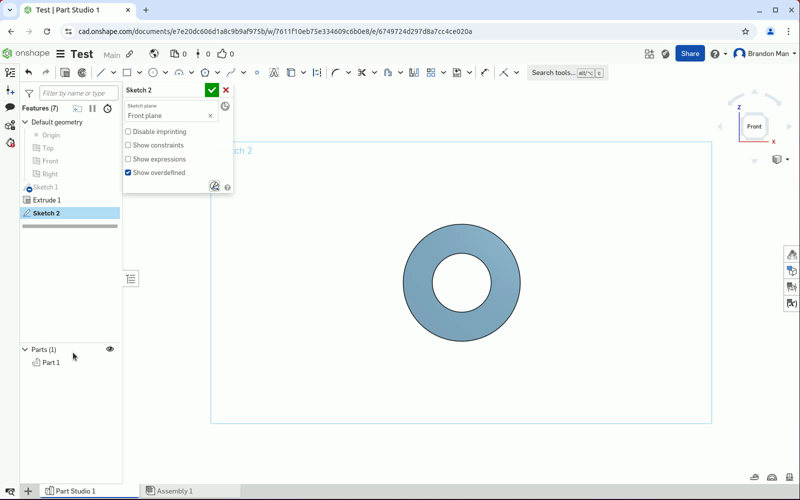
key(y)
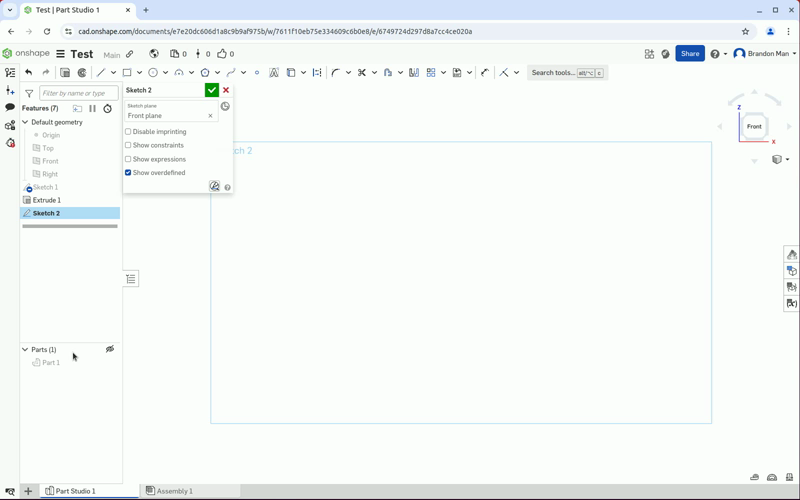
key(l)
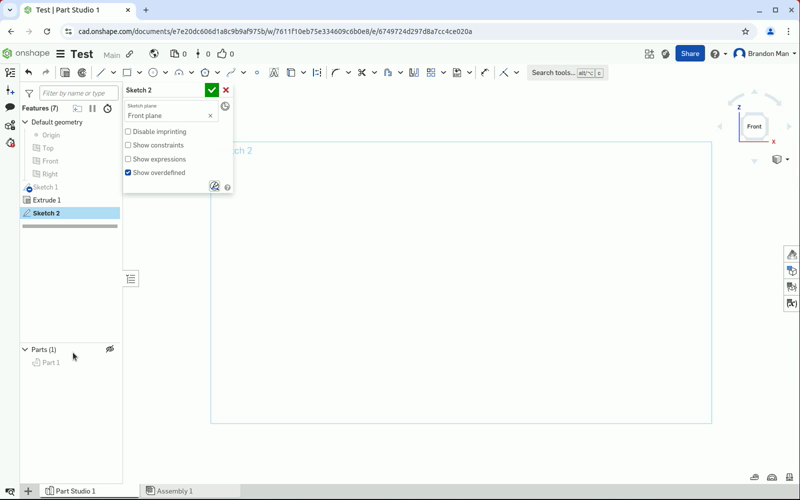
key_down(shift)
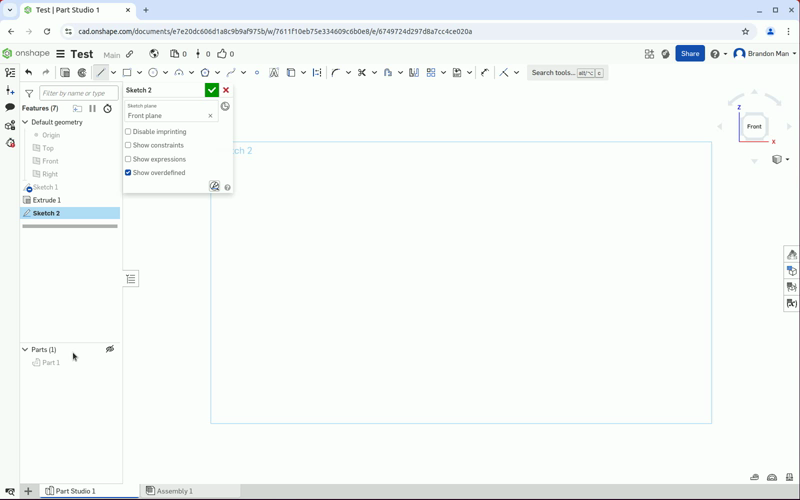
mouse_move(361, 281)
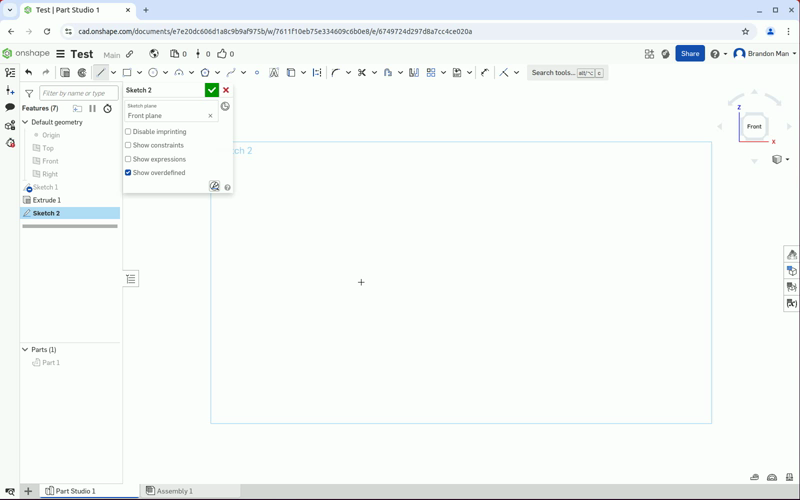
click(361, 281)
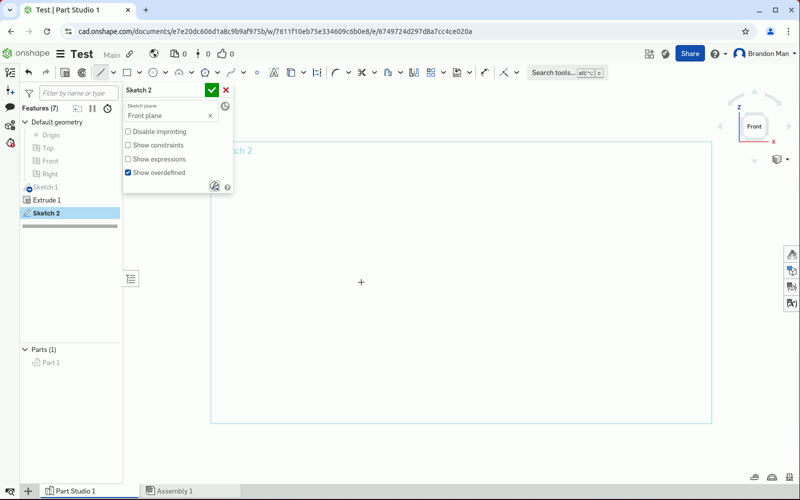
key_up(shift)
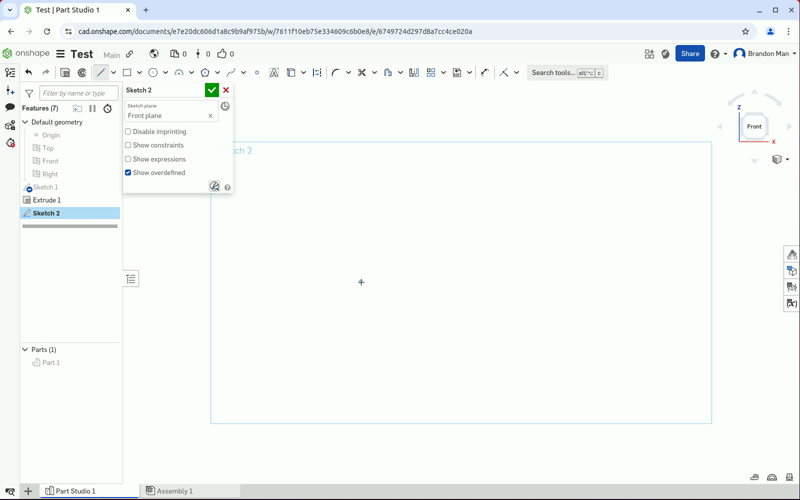
key_down(shift)
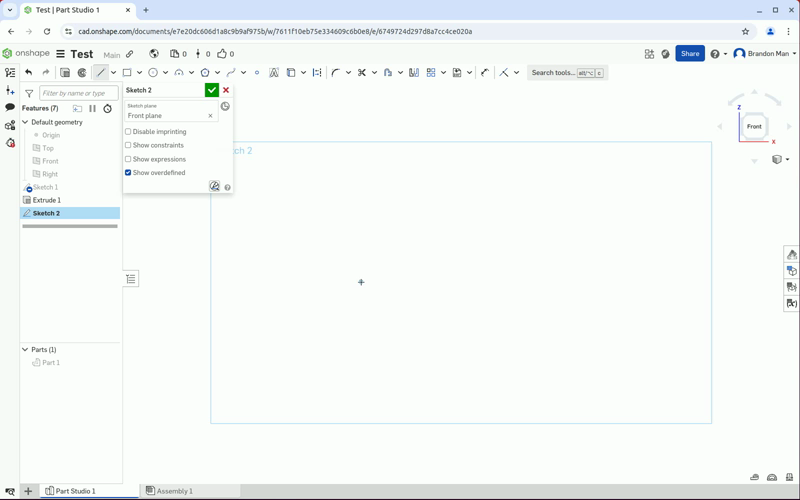
mouse_move(409, 369)
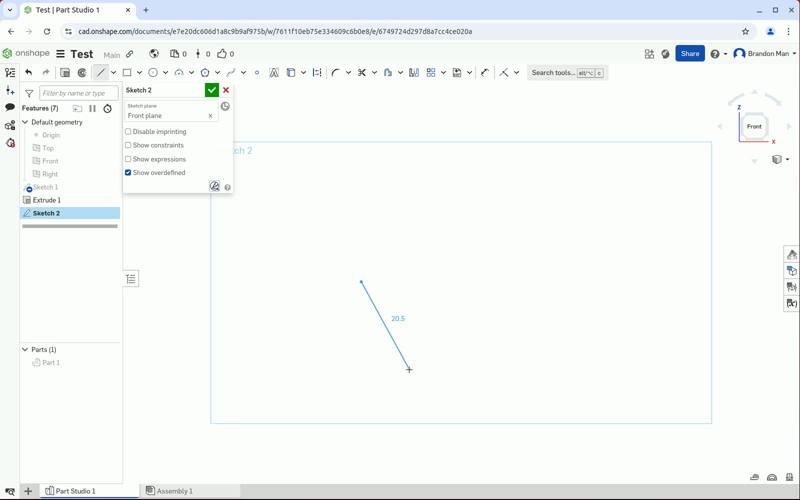
click(409, 369)
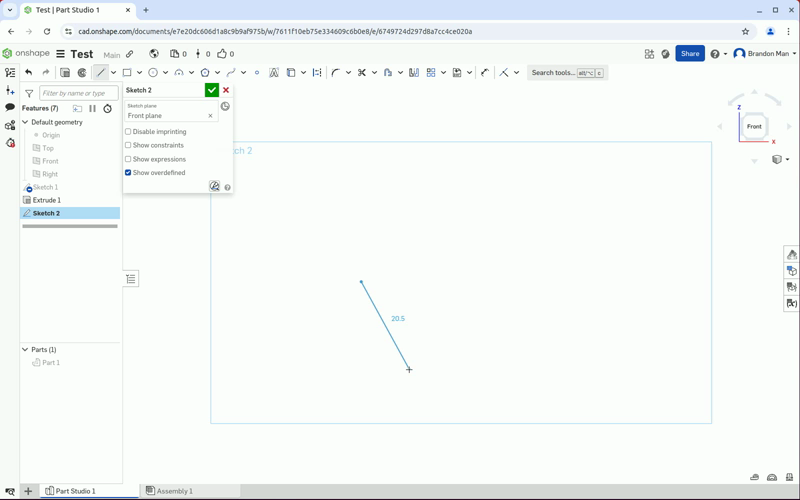
key_up(shift)
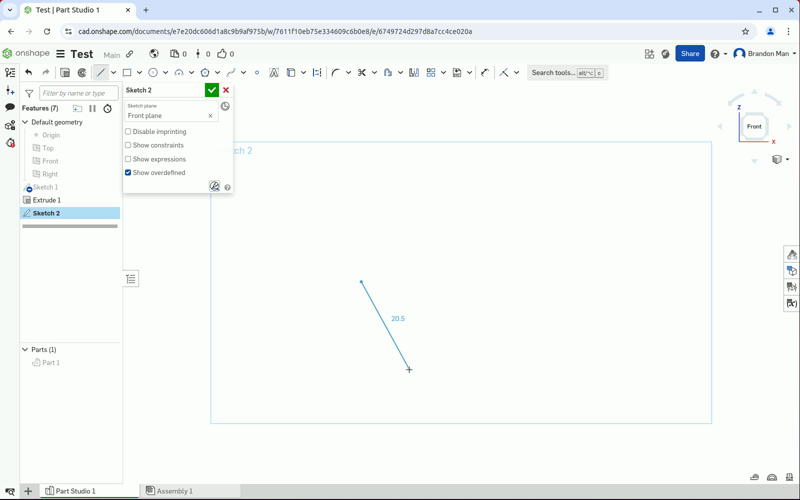
key_down(shift)
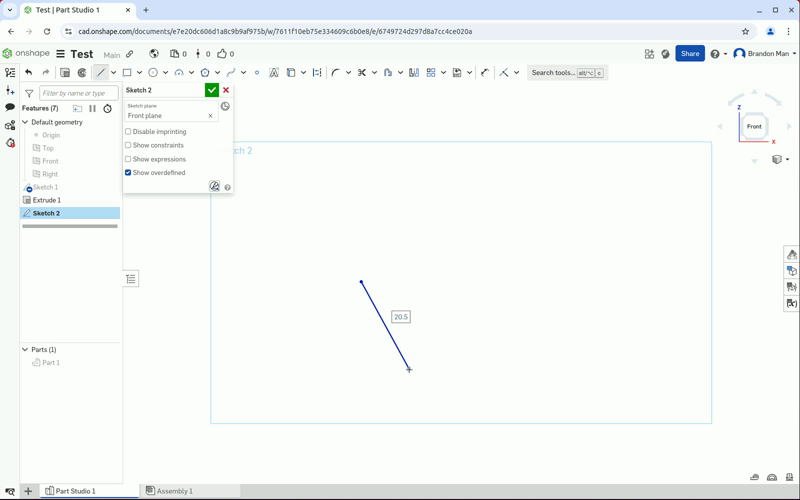
mouse_move(509, 369)
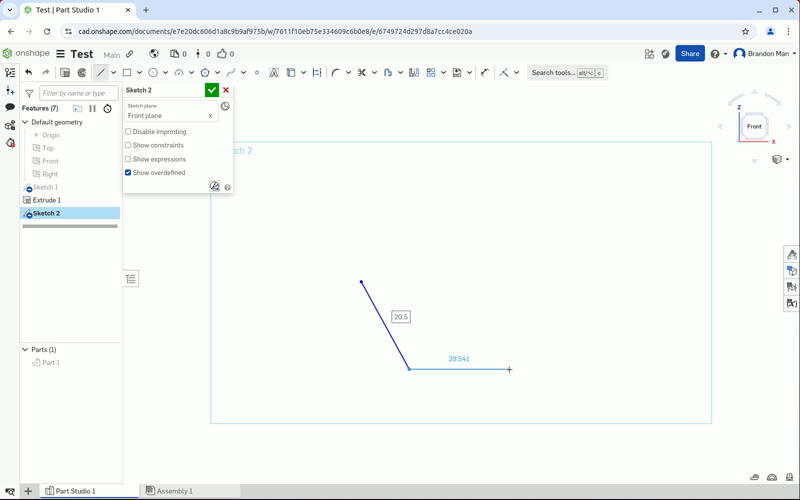
click(509, 369)
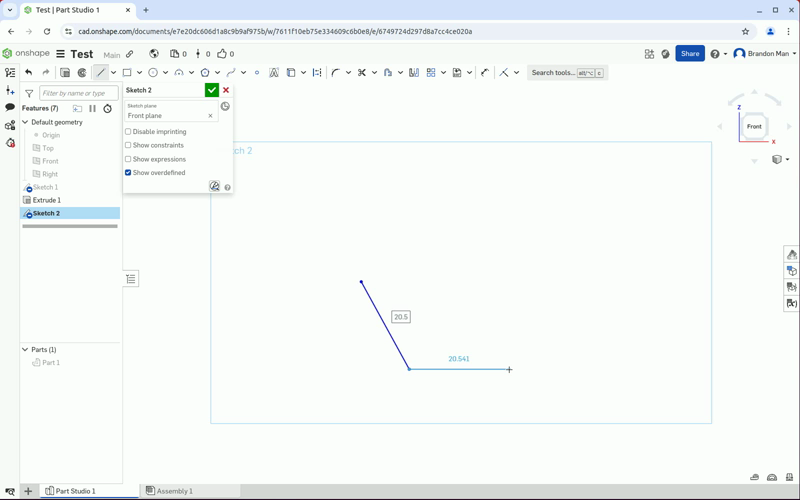
key_up(shift)
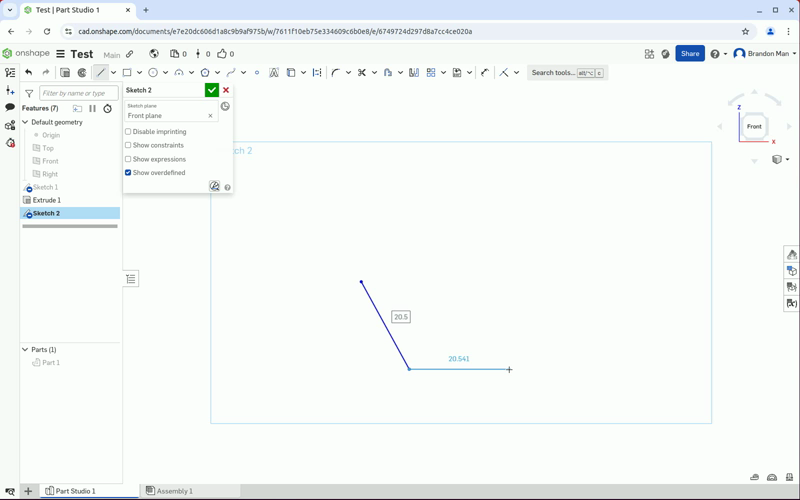
key_down(shift)
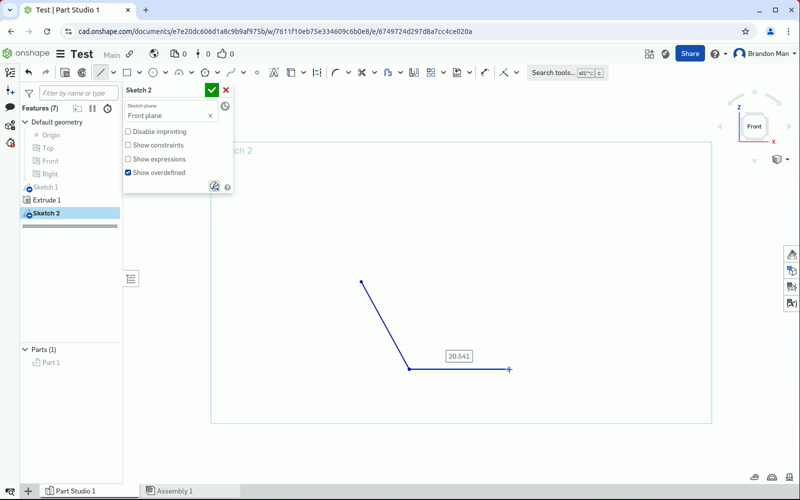
mouse_move(559, 285)
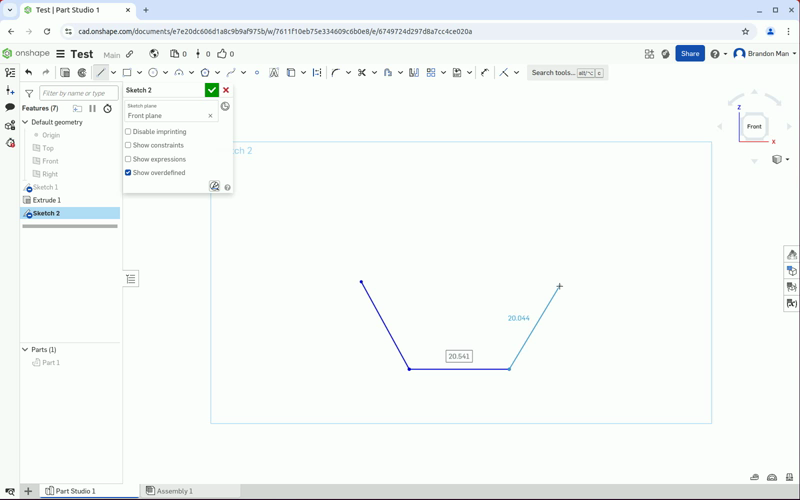
click(559, 285)
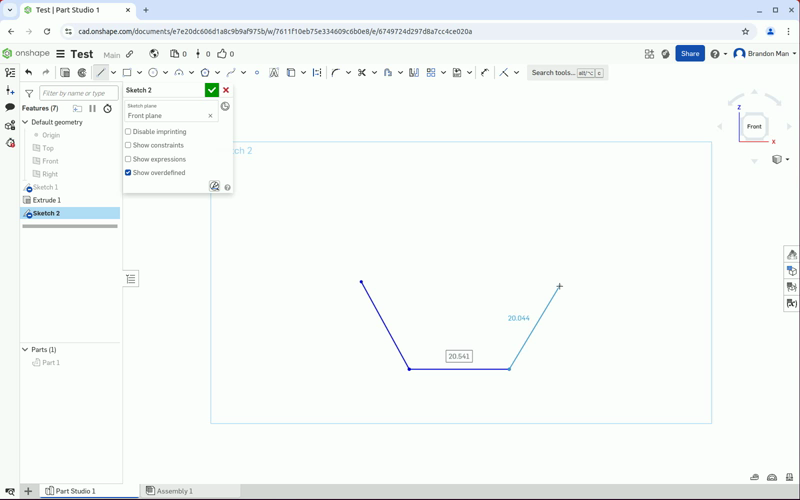
key_up(shift)
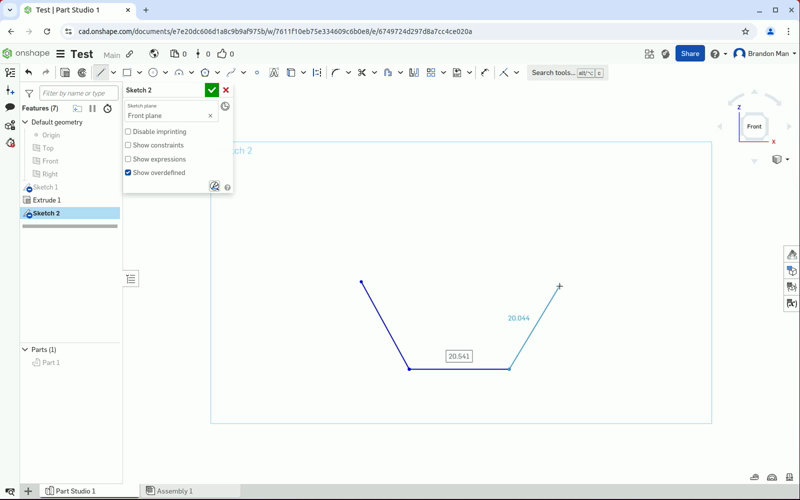
key_down(shift)
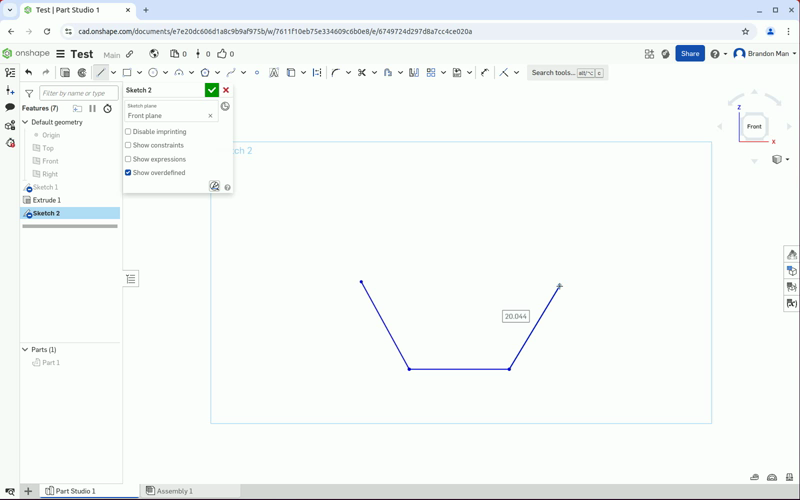
mouse_move(511, 198)
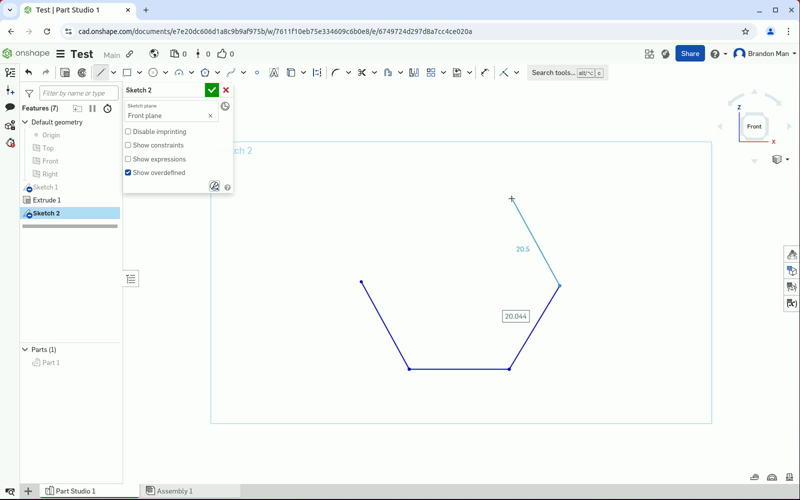
click(511, 198)
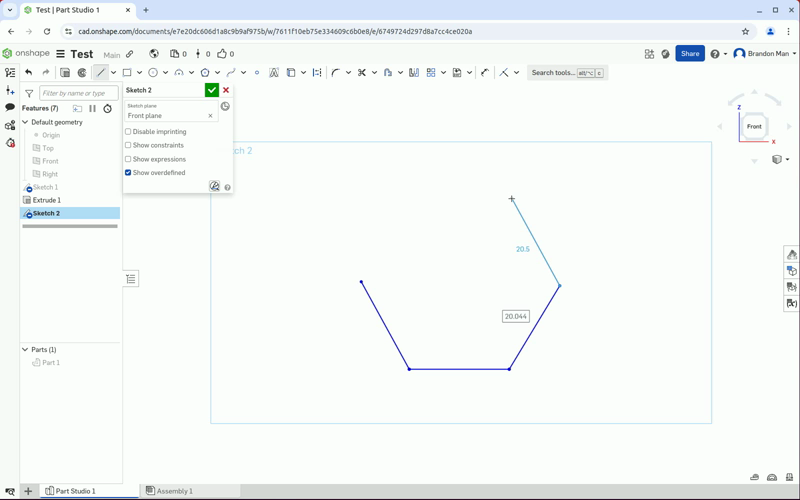
key_up(shift)
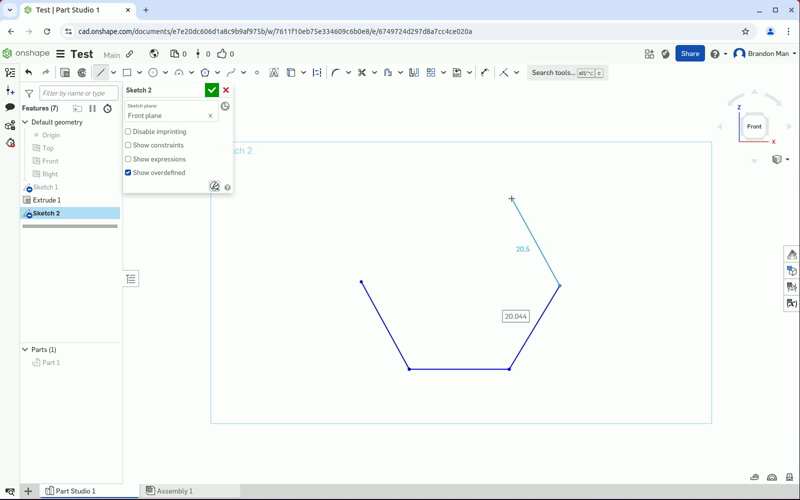
key_down(shift)
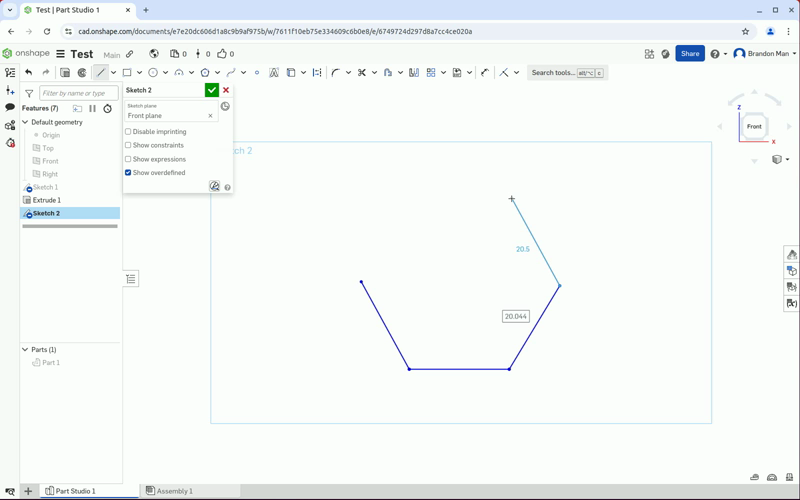
mouse_move(411, 196)
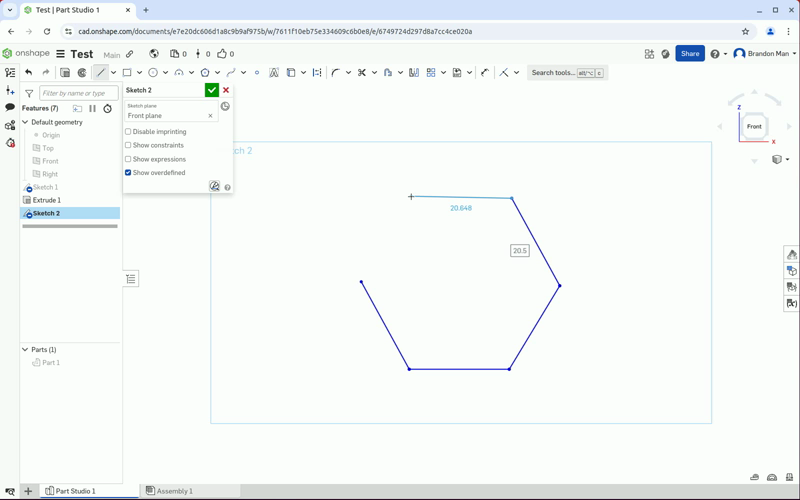
click(411, 196)
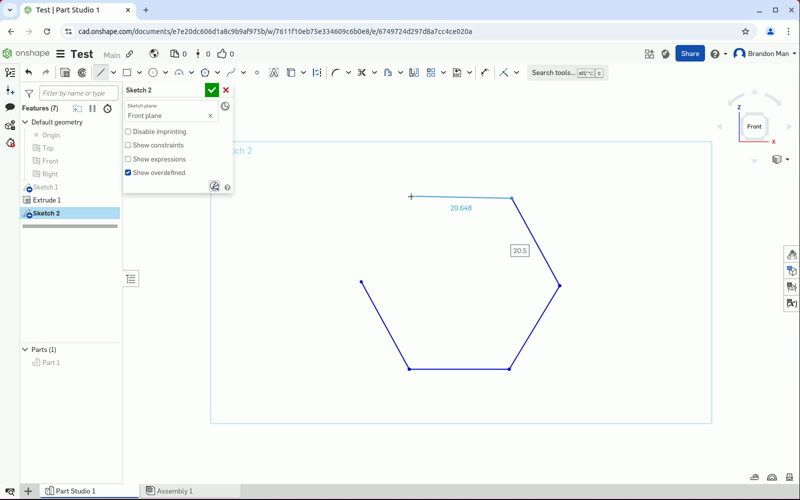
key_up(shift)
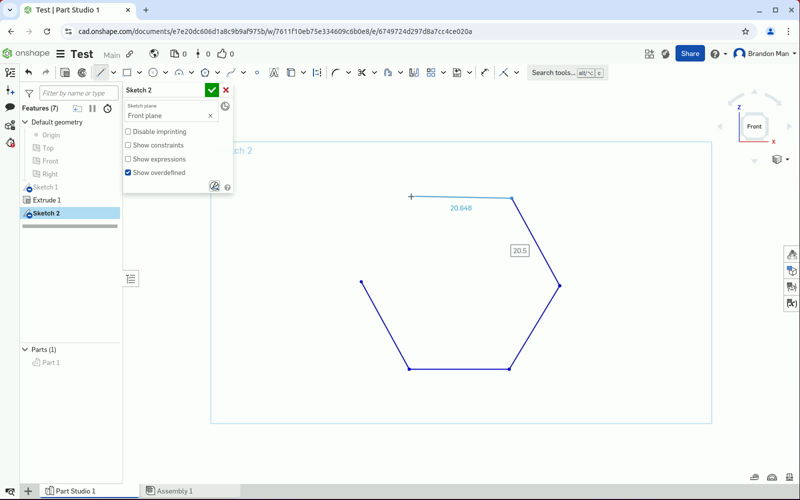
key_down(shift)
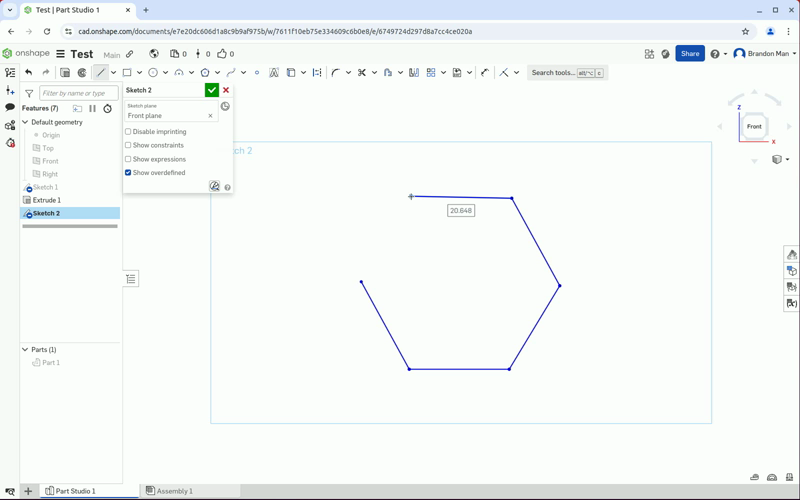
mouse_move(361, 281)
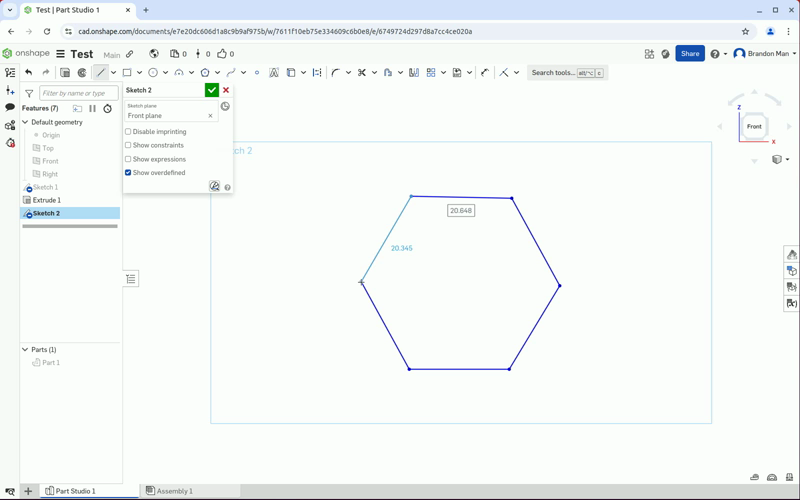
key_up(shift)
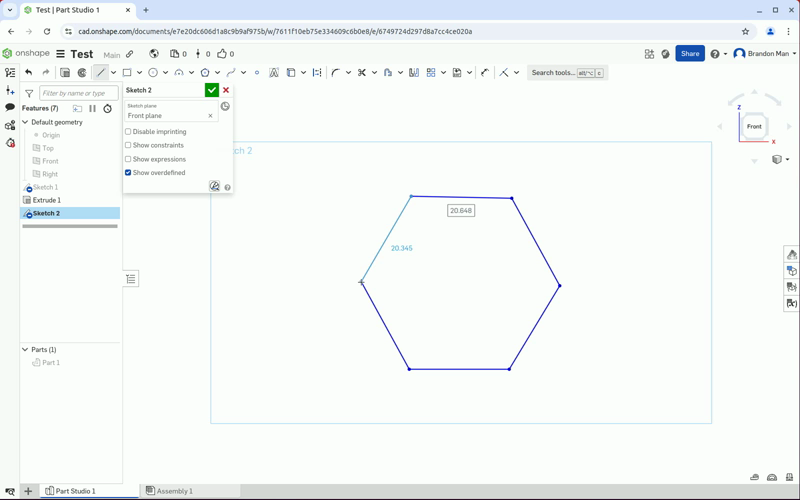
click(361, 281)
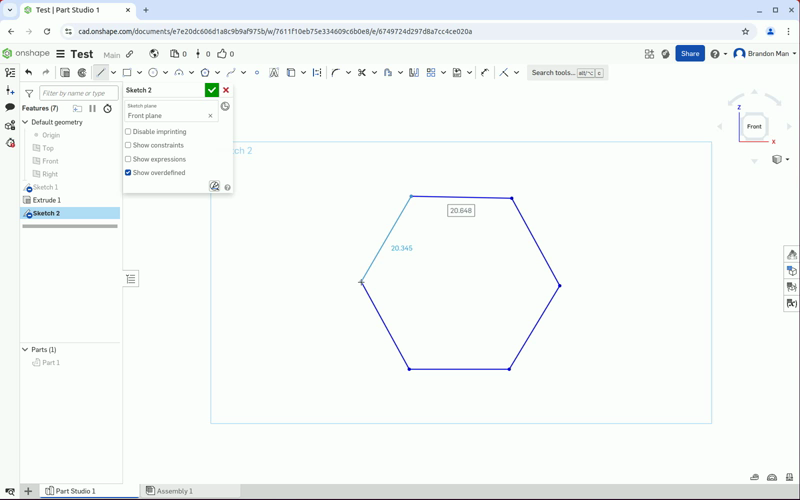
key(esc)
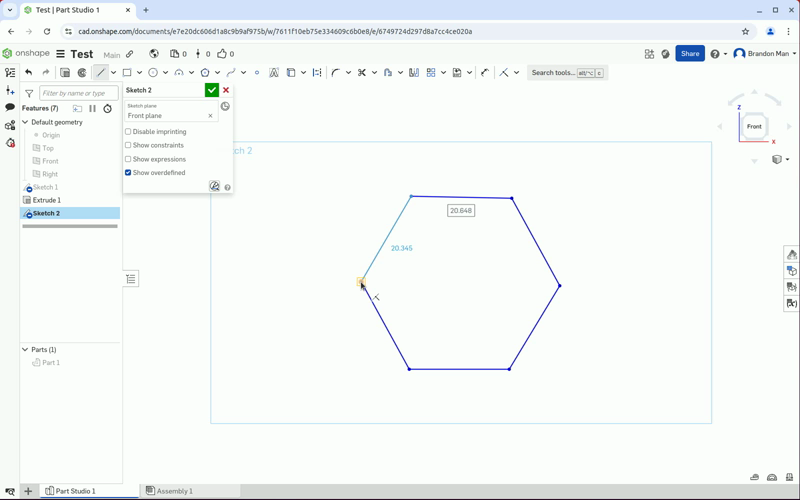
mouse_move(414, 267)
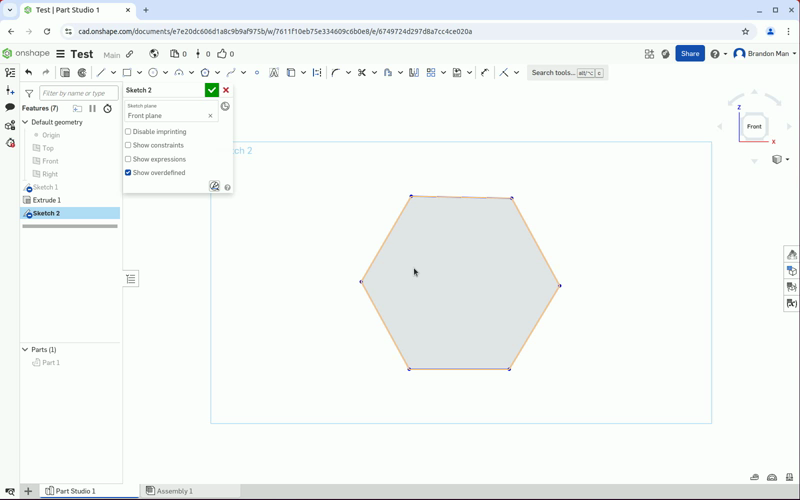
click(414, 267)
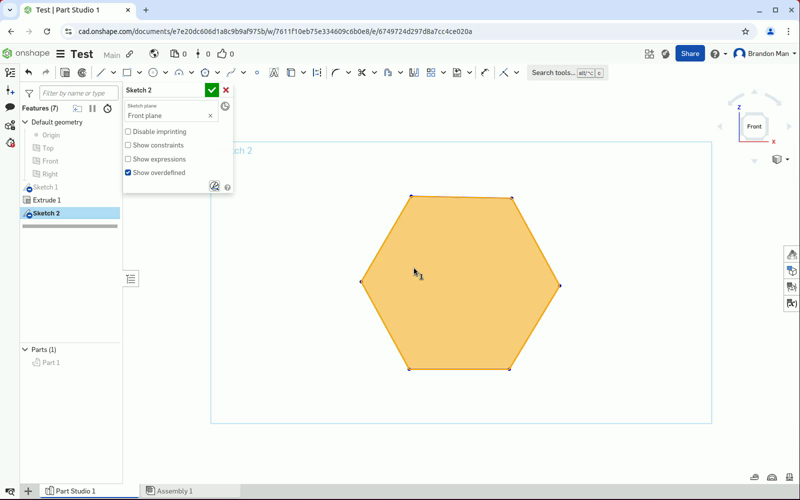
mouse_move(73, 352)
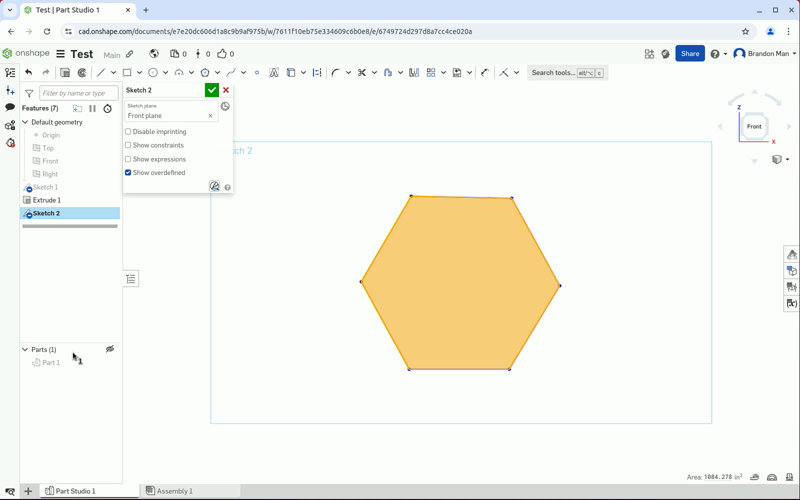
key(shift+y)
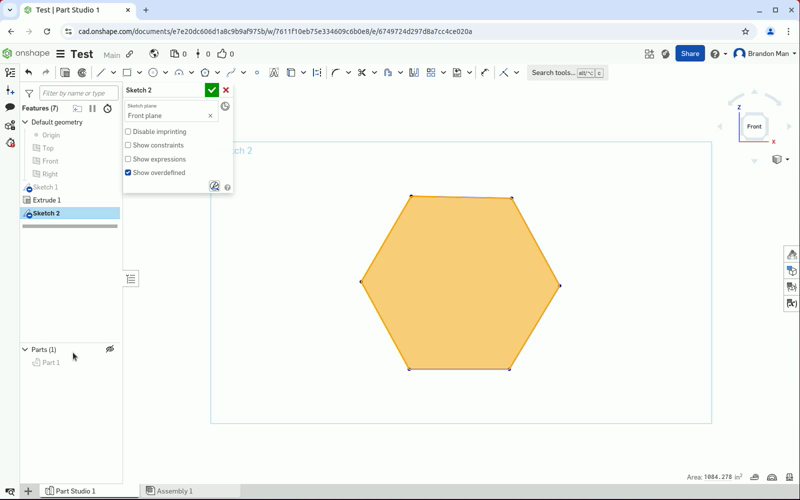
key(shift+e)
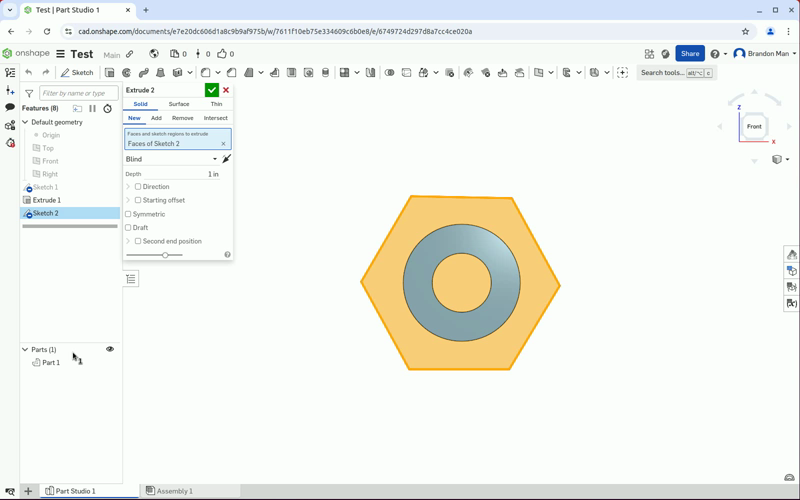
mouse_move(143, 106)
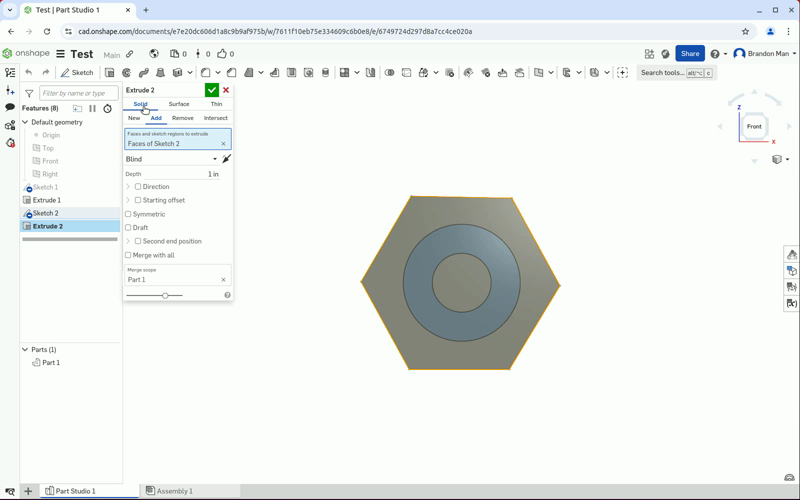
click(143, 106)
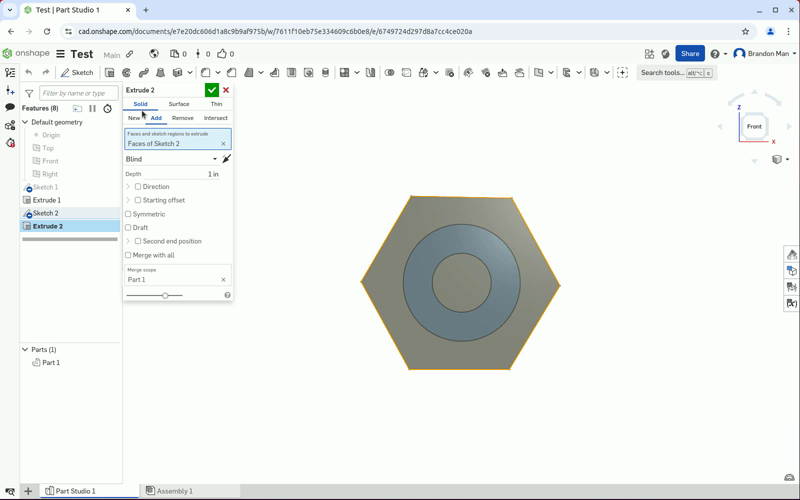
mouse_move(137, 120)
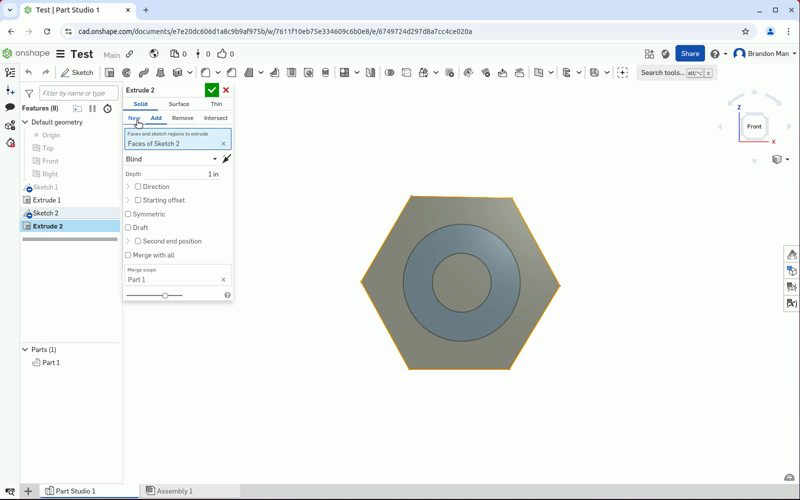
click(137, 120)
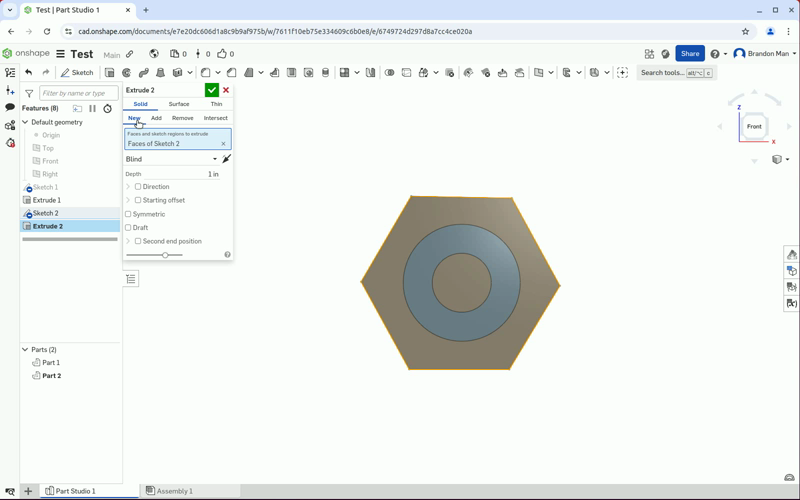
key(tab, 4)
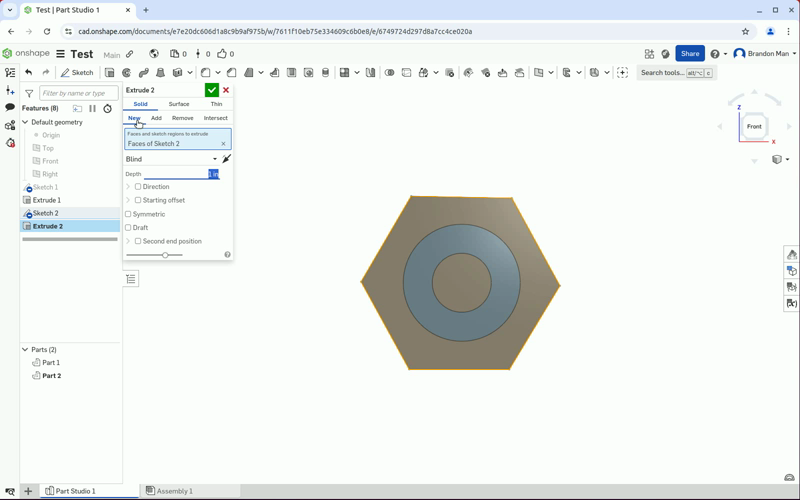
text(-8.184)
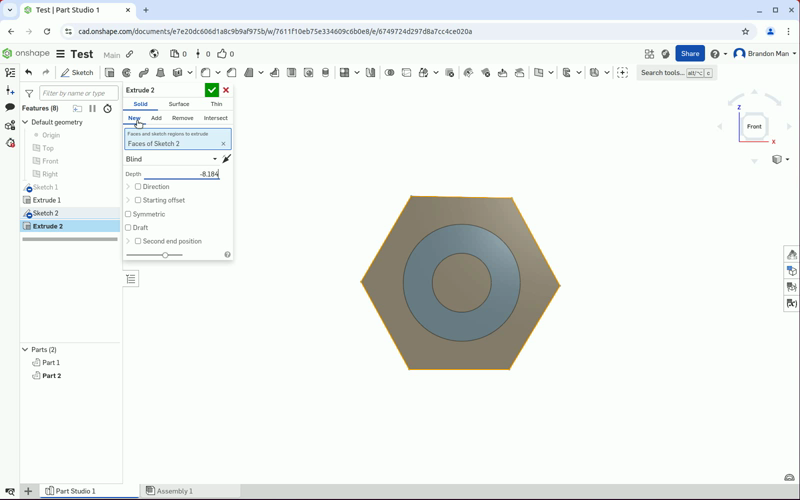
key(enter)
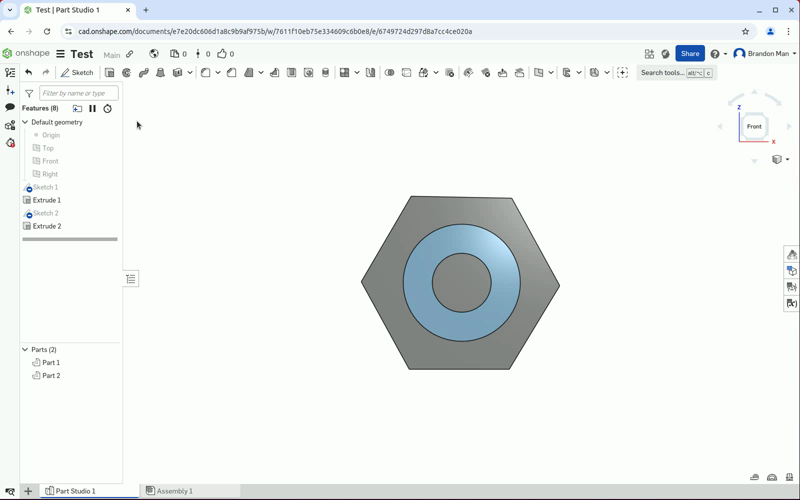
key(shift+h)
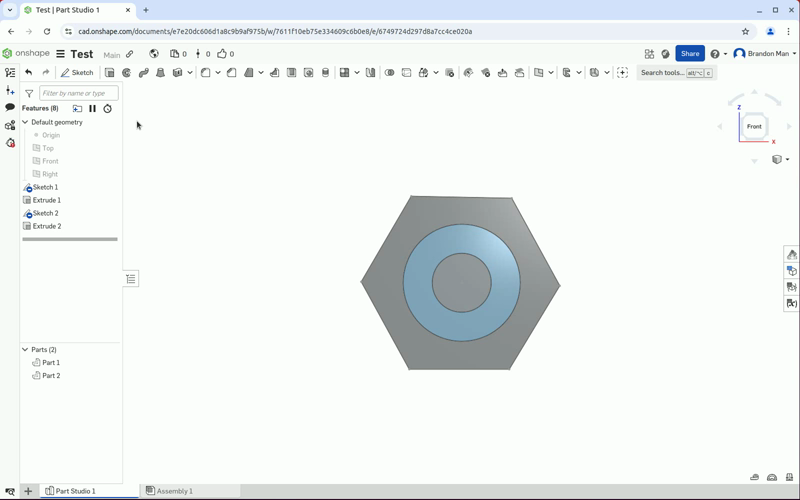
key(shift+h)
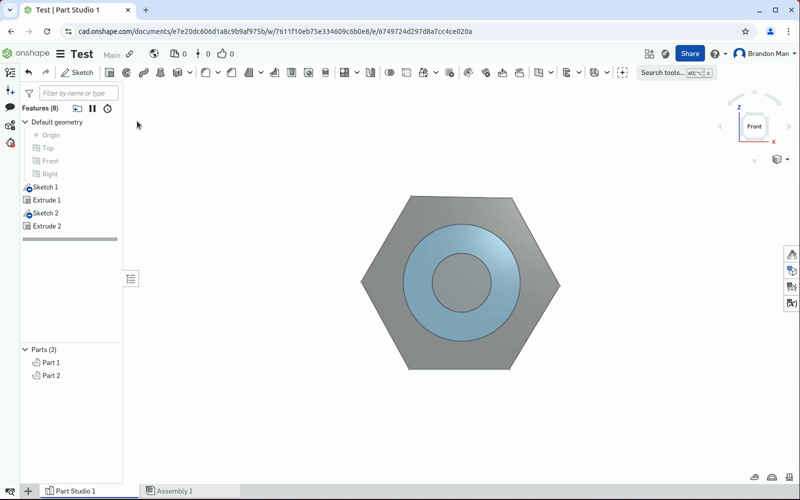
key(shift+7)
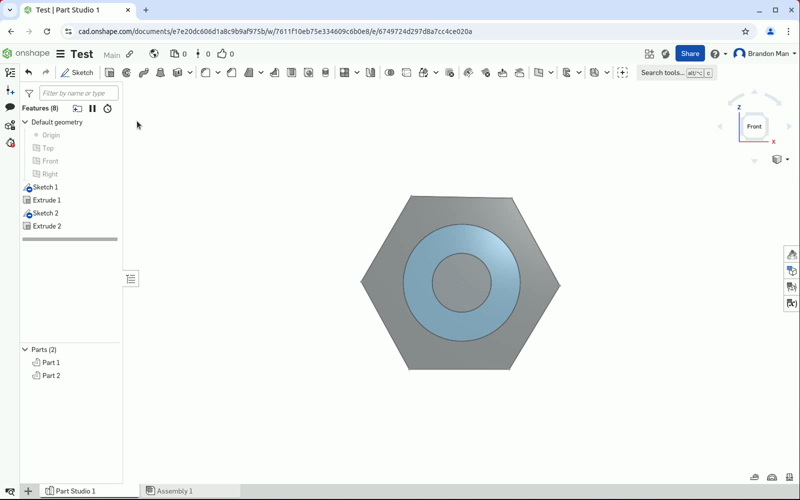
key(left, 2)
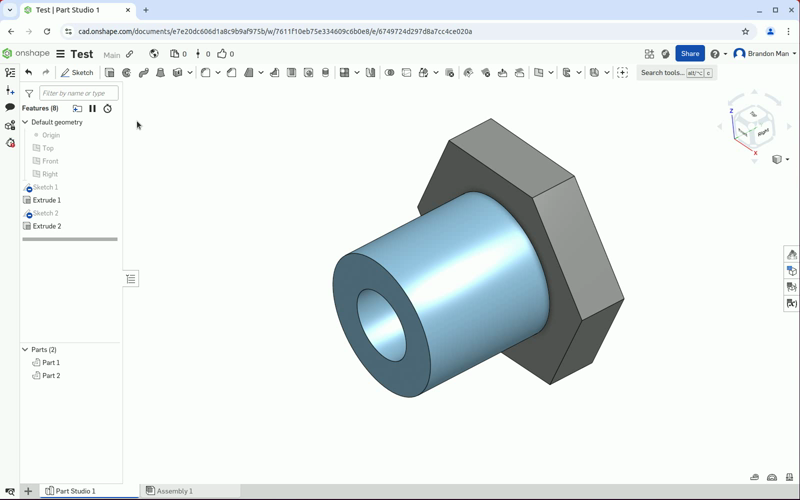
key(down, 2)
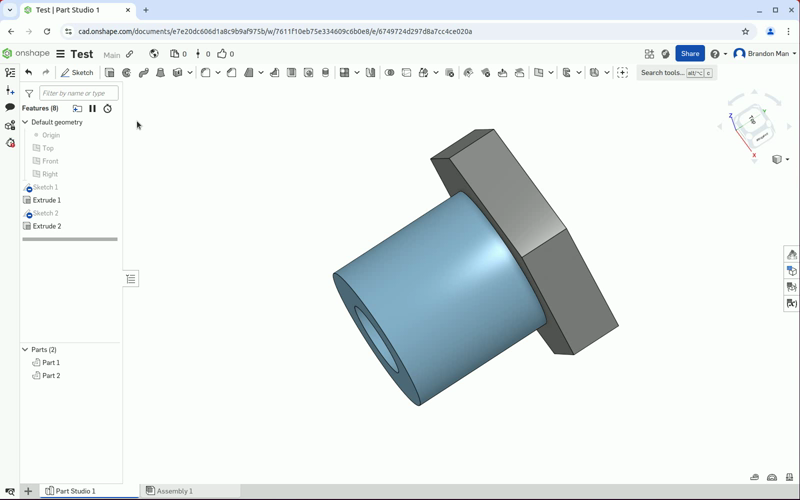
key(up, 2)
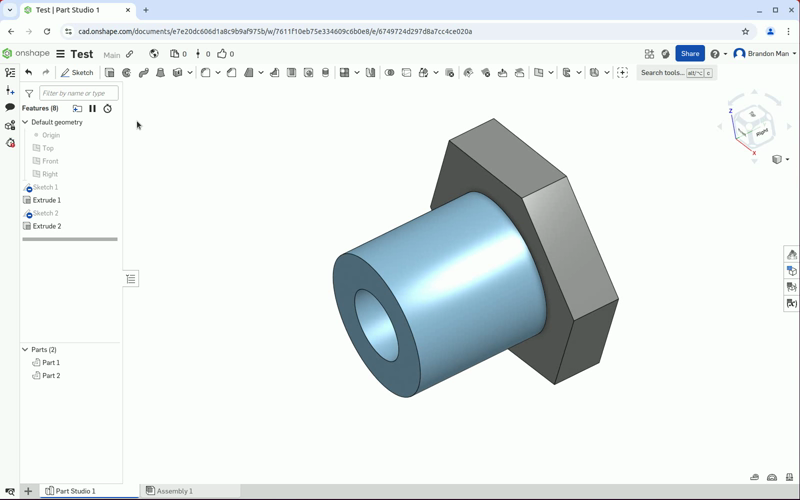
key(right, 2)
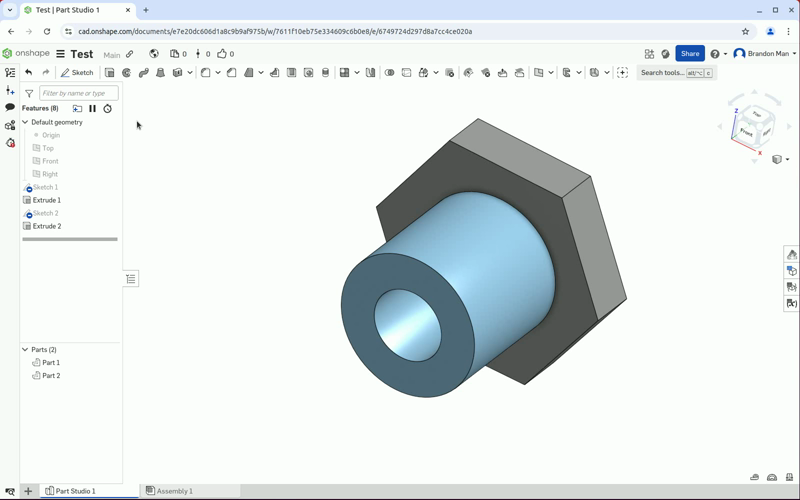
mouse_move(73, 189)
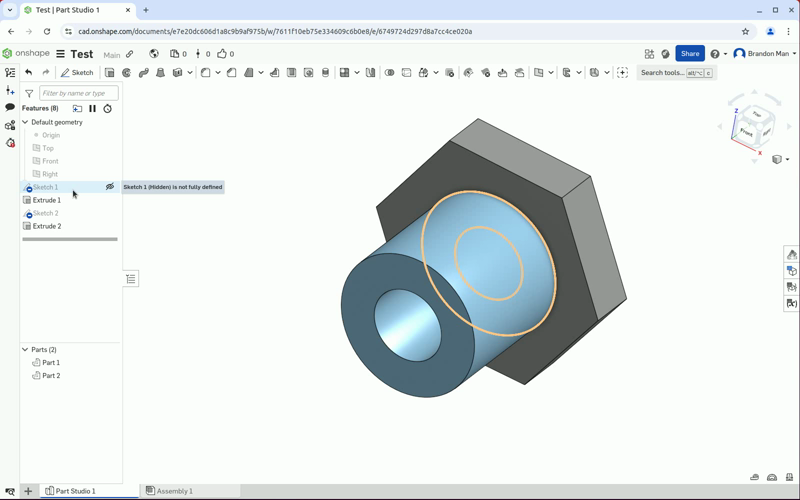
click(73, 189)